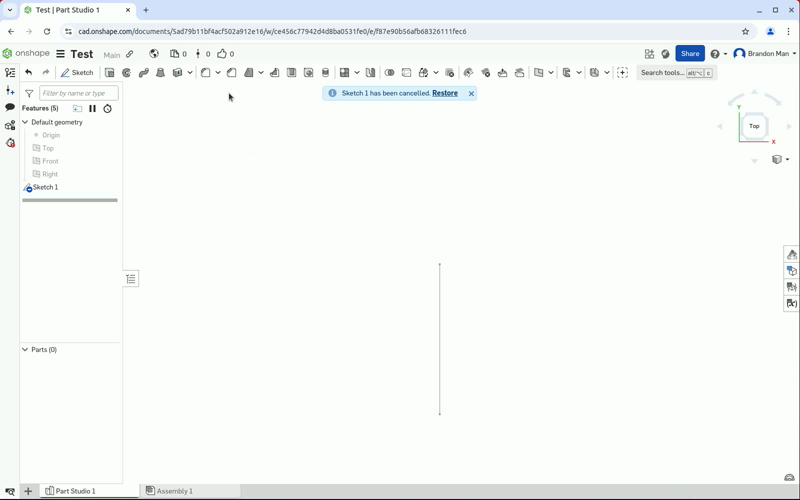
key(shift+h)
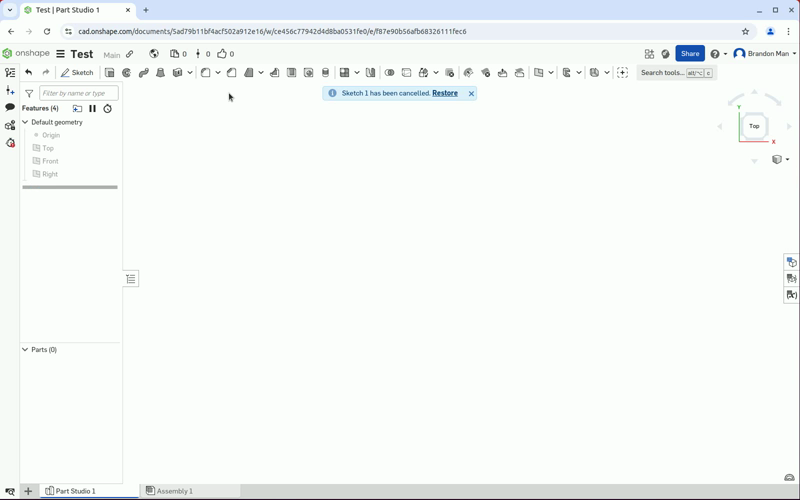
mouse_move(73, 352)
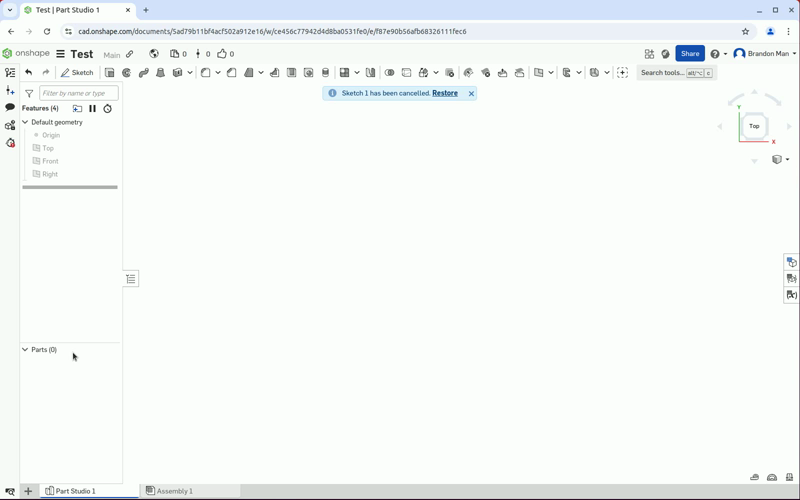
key(y)
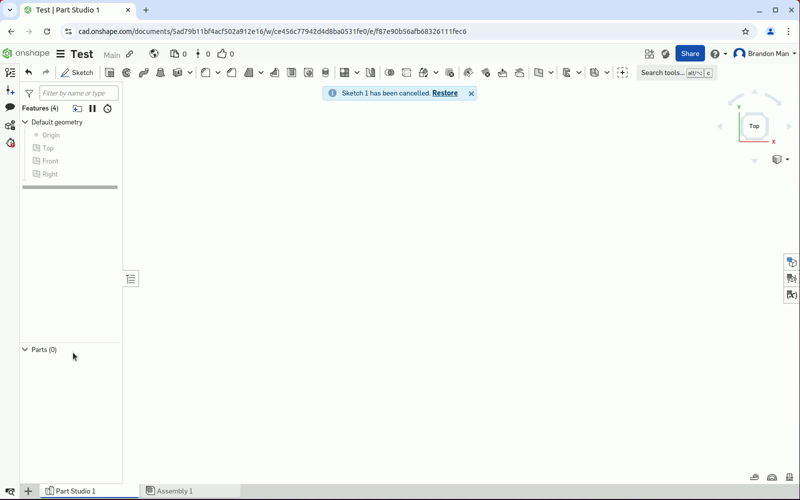
key(shift+p)
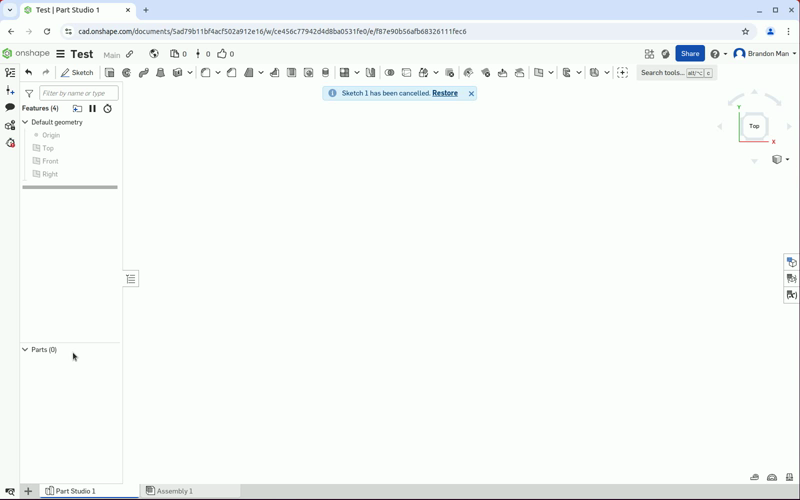
key(space)
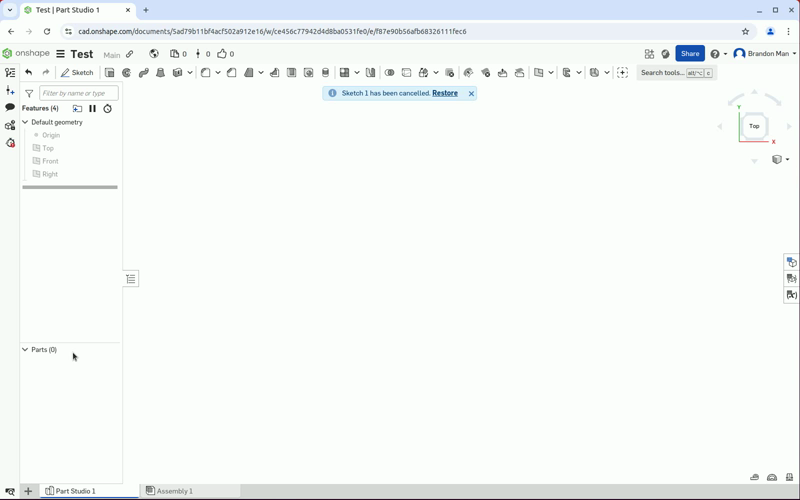
key_down(shift)
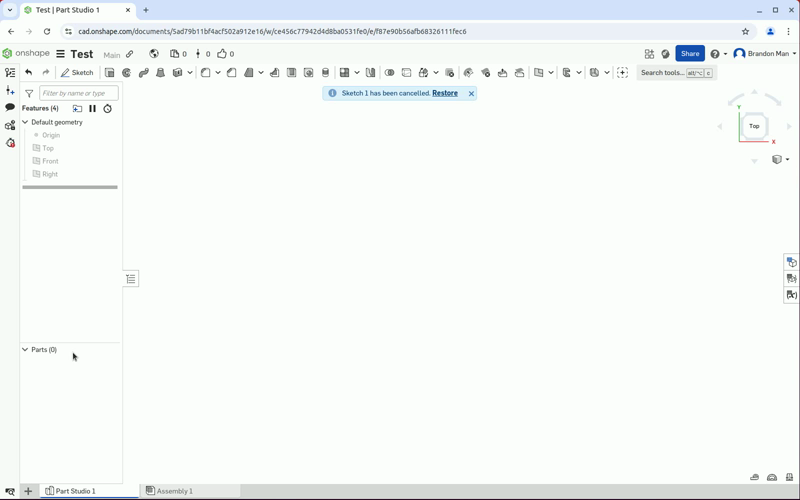
key(up)
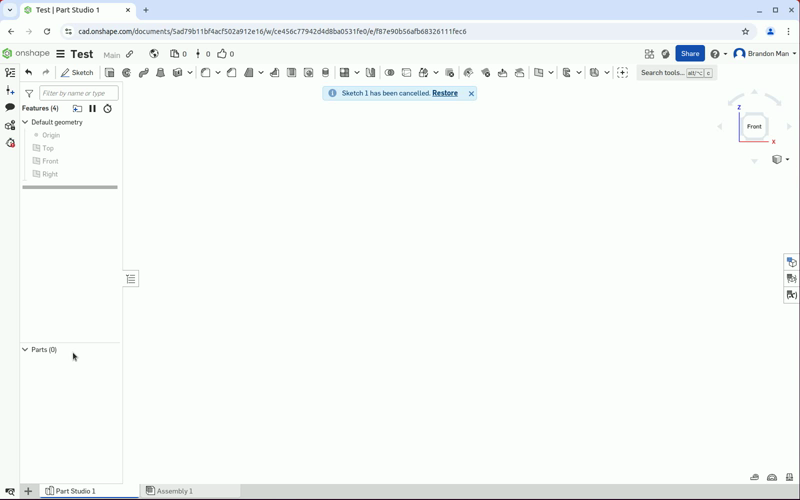
key_up(shift)
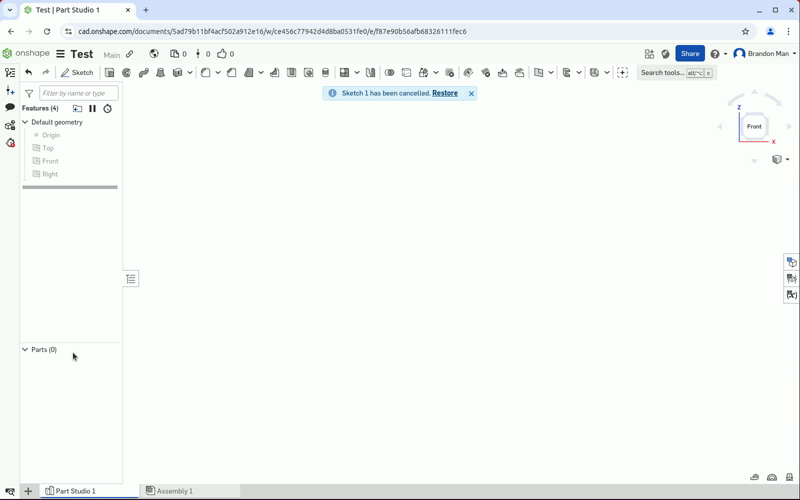
mouse_move(73, 352)
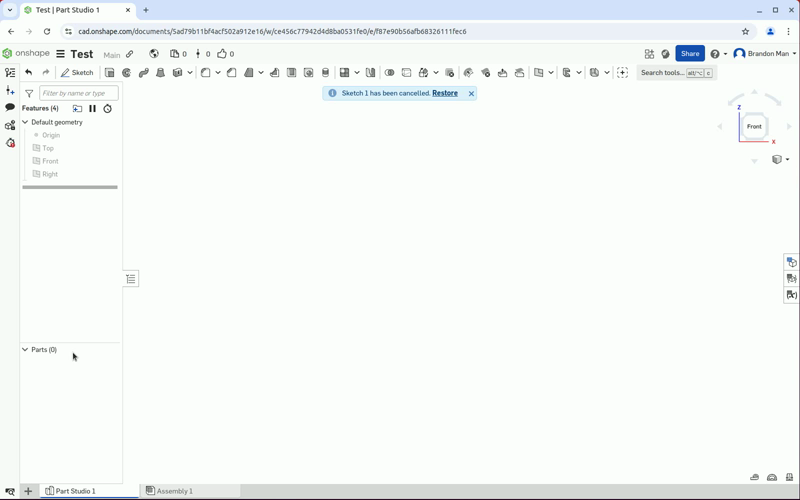
key(shift+y)
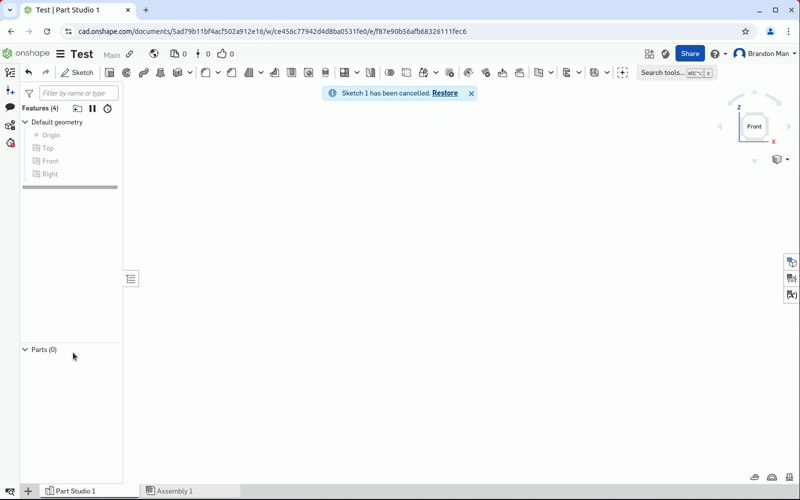
key(shift+s)
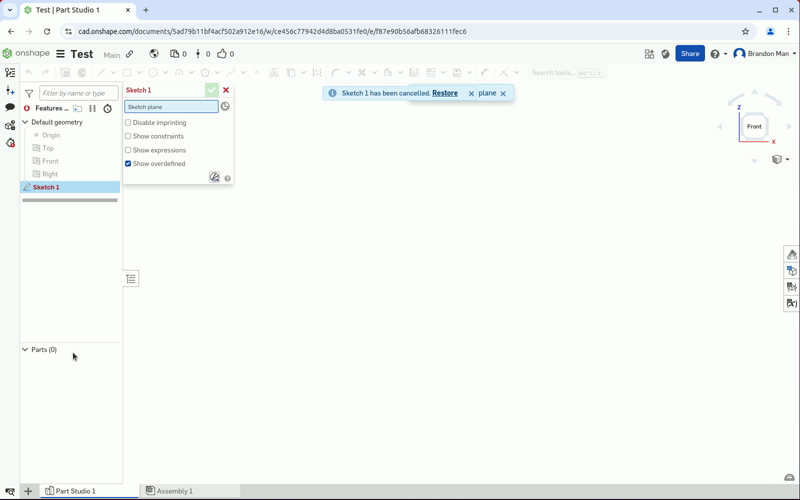
mouse_move(73, 163)
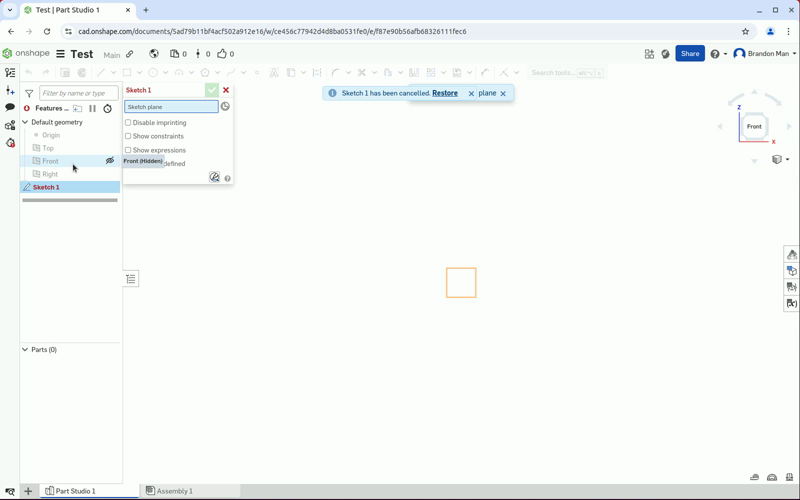
click(73, 163)
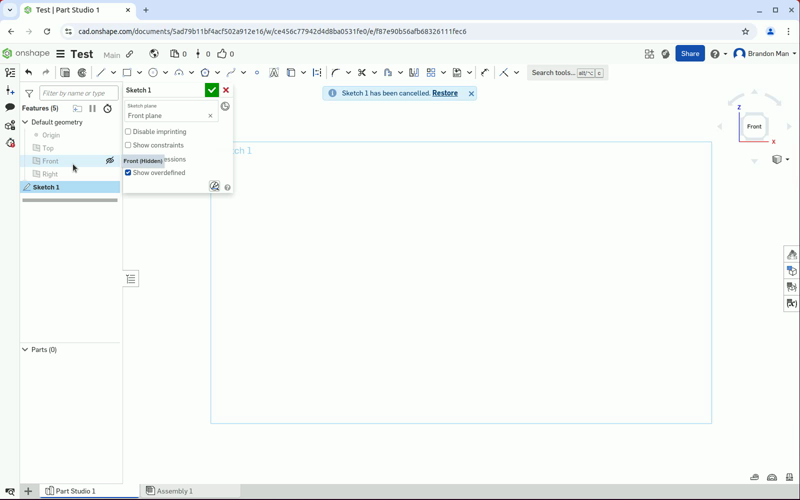
mouse_move(73, 352)
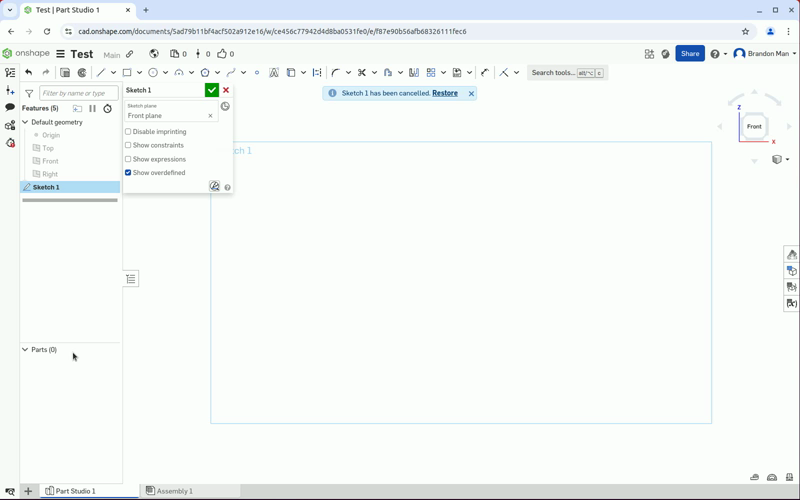
key(y)
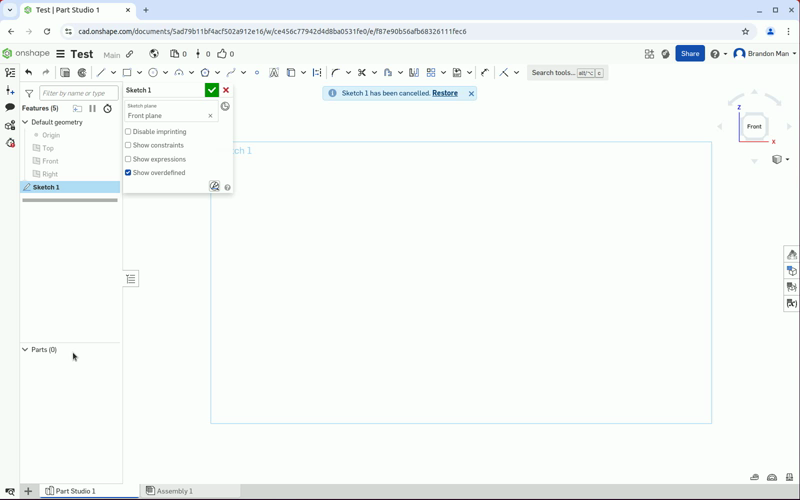
key(c)
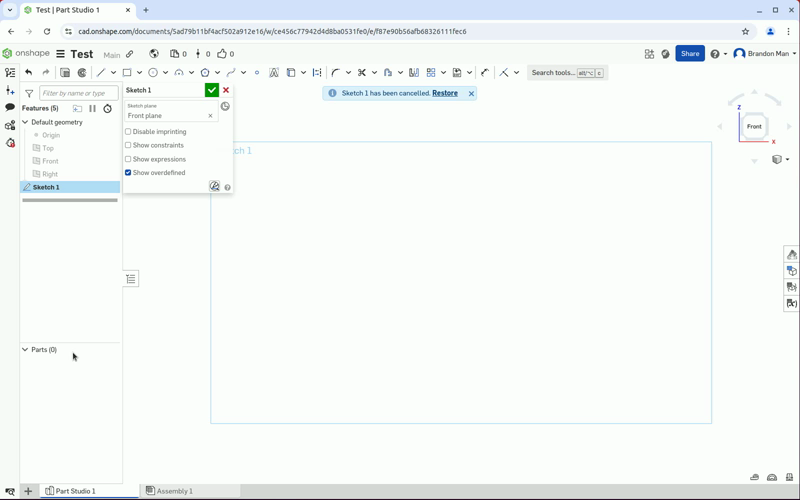
key_down(shift)
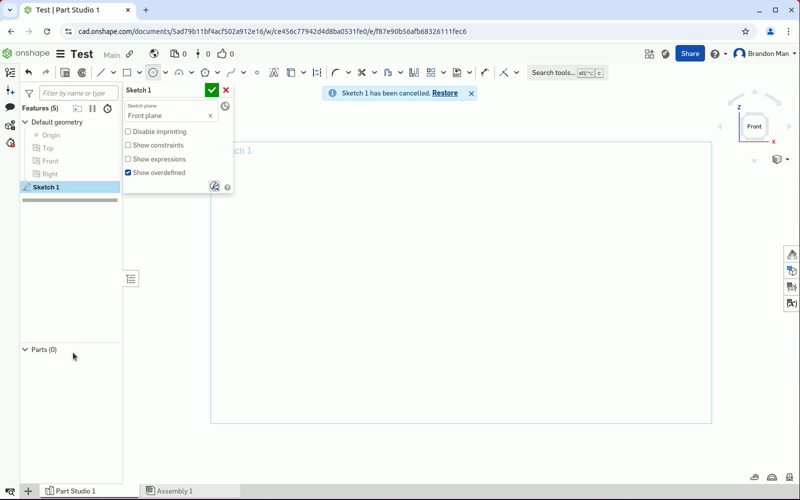
mouse_move(461, 282)
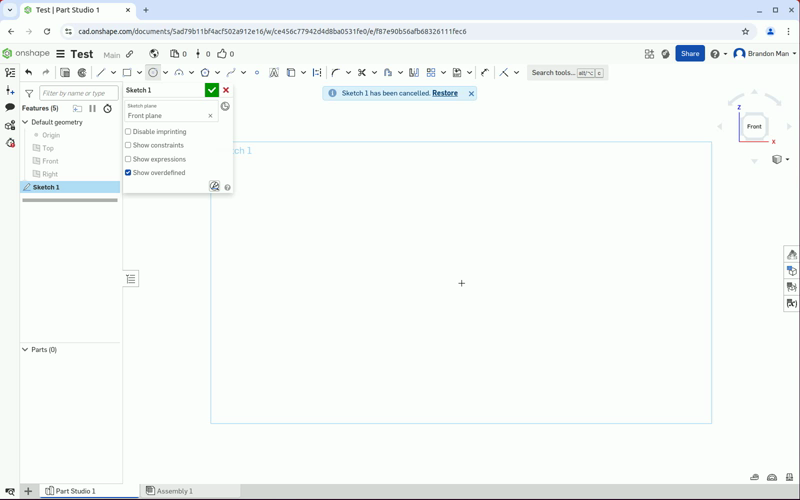
click(461, 282)
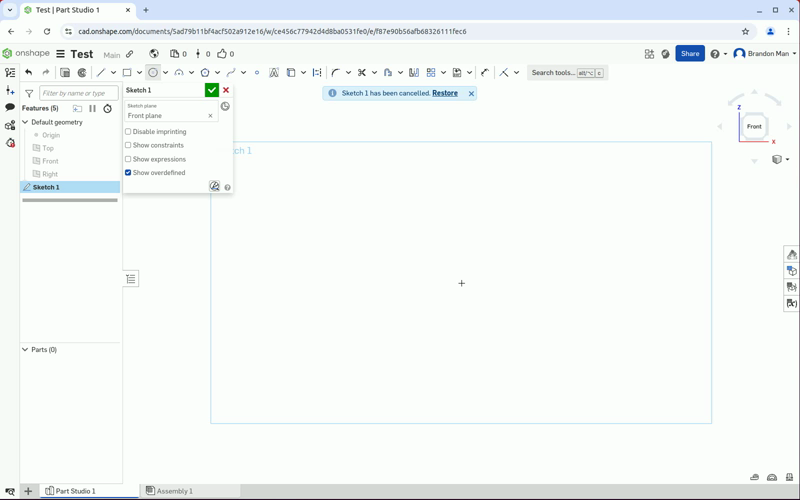
key_up(shift)
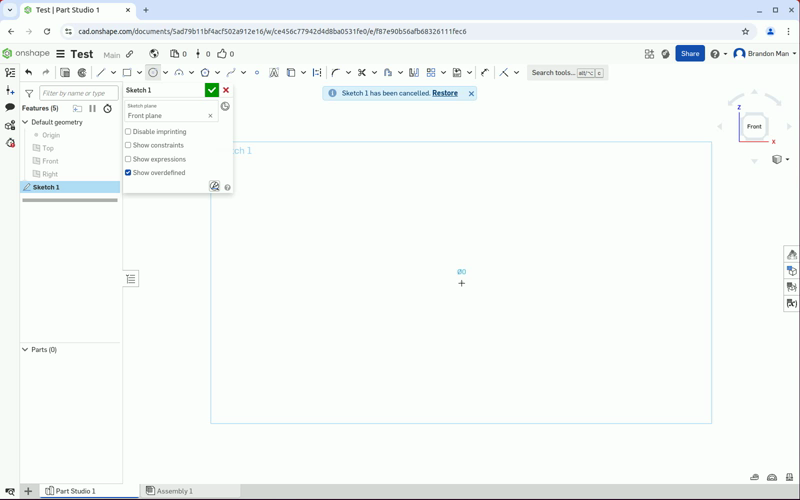
mouse_move(507, 282)
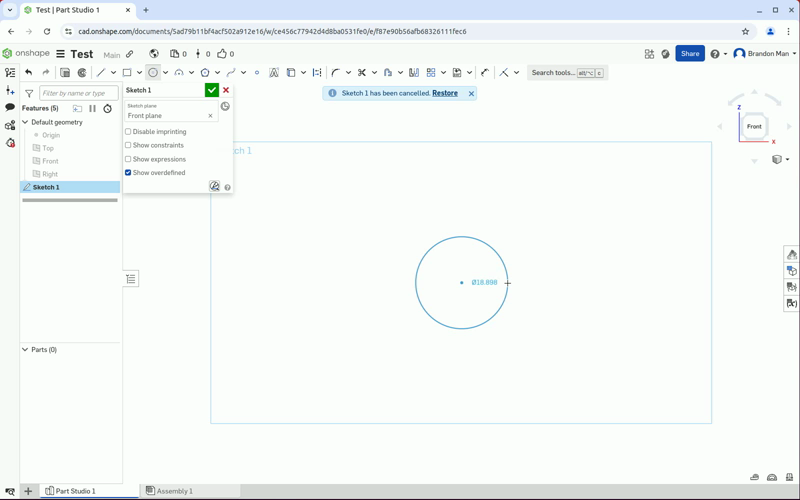
click(507, 282)
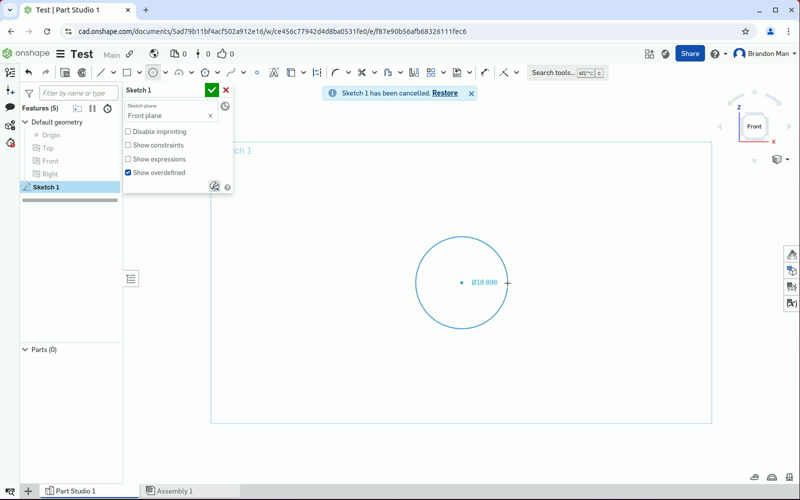
key(esc)
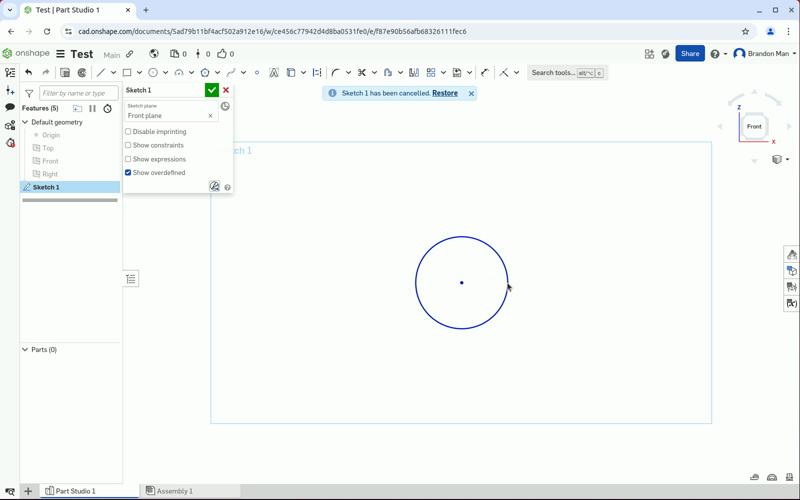
mouse_move(489, 302)
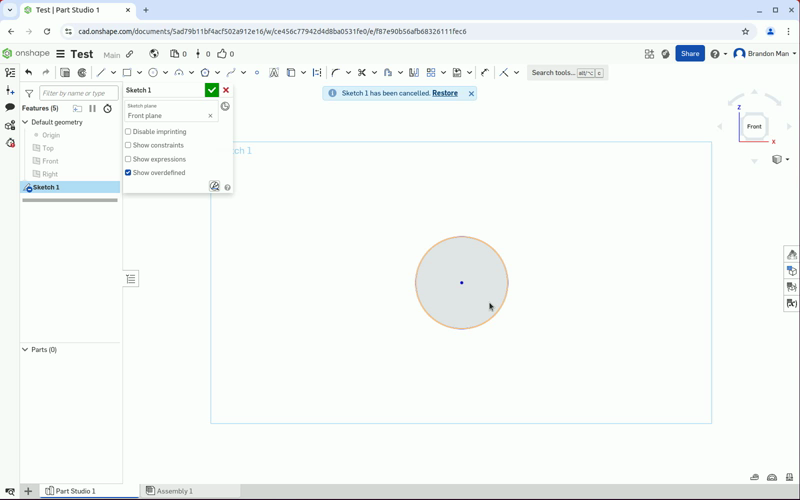
click(489, 302)
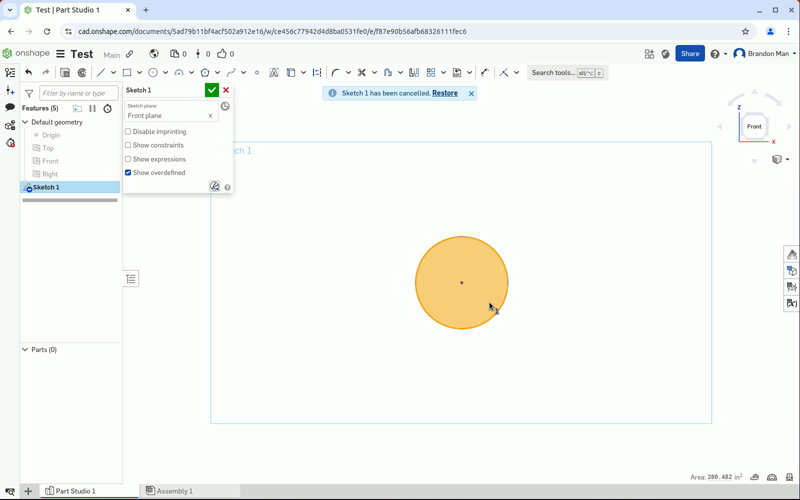
mouse_move(73, 352)
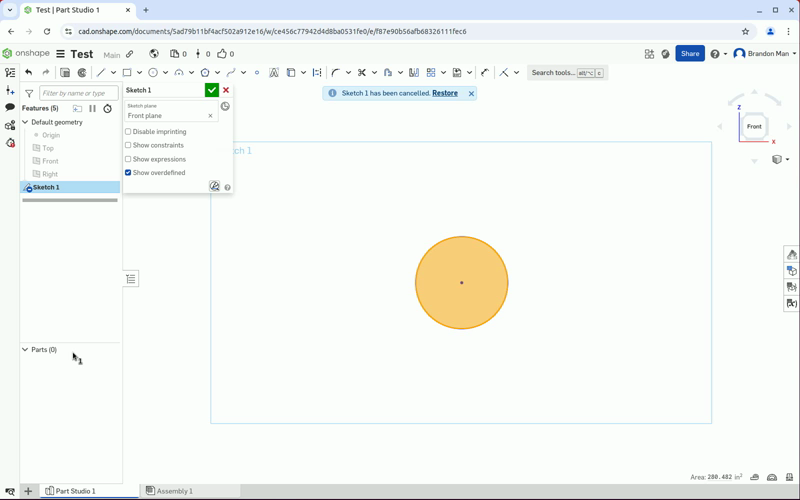
key(shift+y)
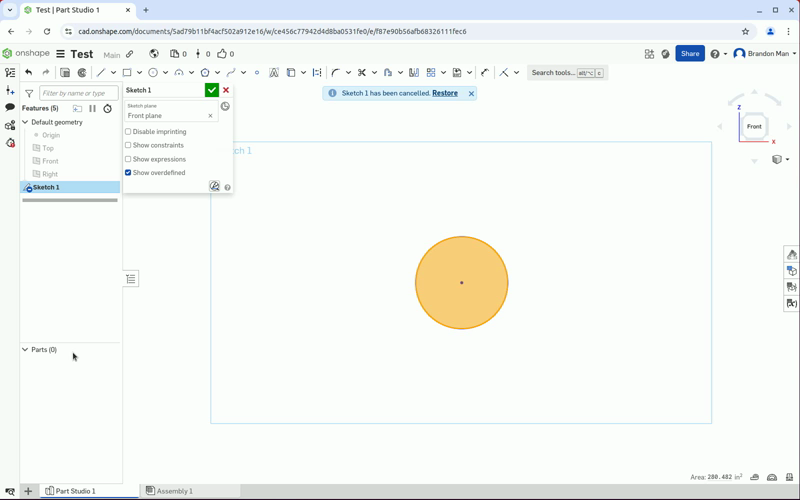
key(shift+e)
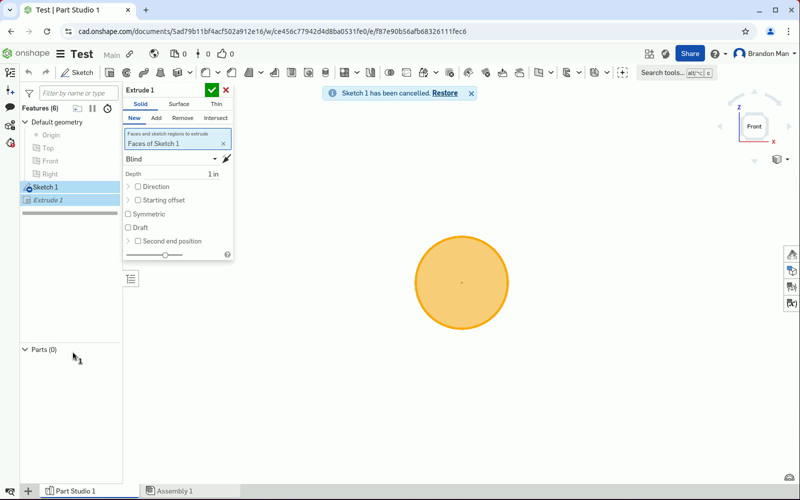
mouse_move(143, 106)
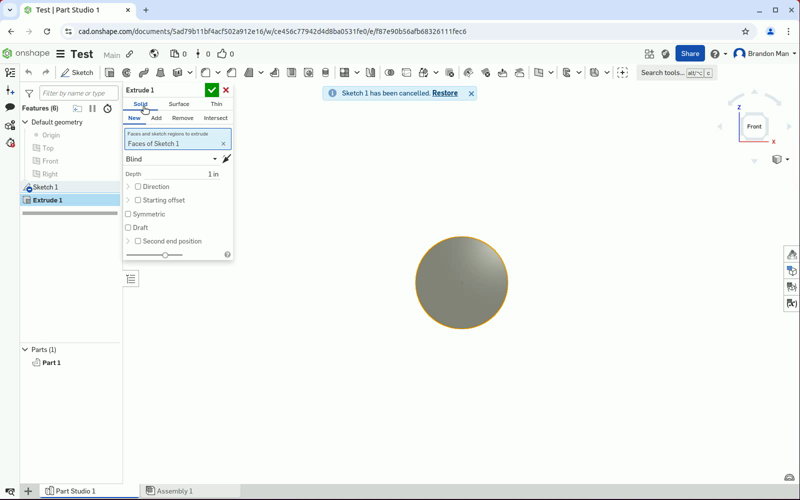
click(143, 106)
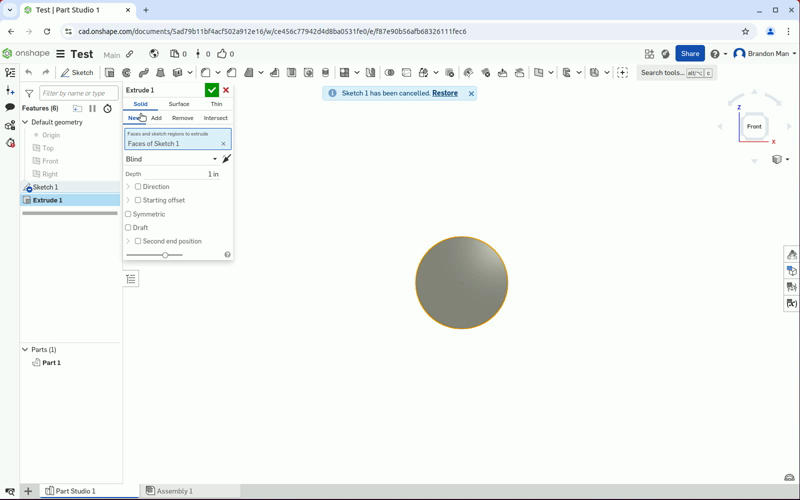
mouse_move(137, 120)
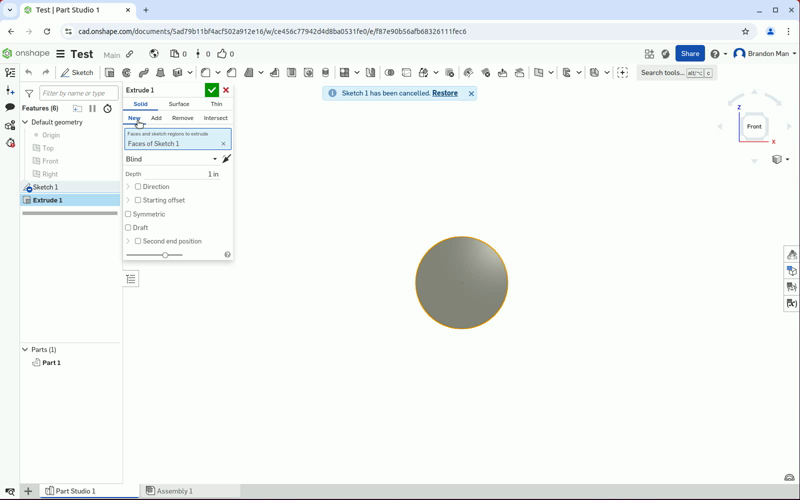
click(137, 120)
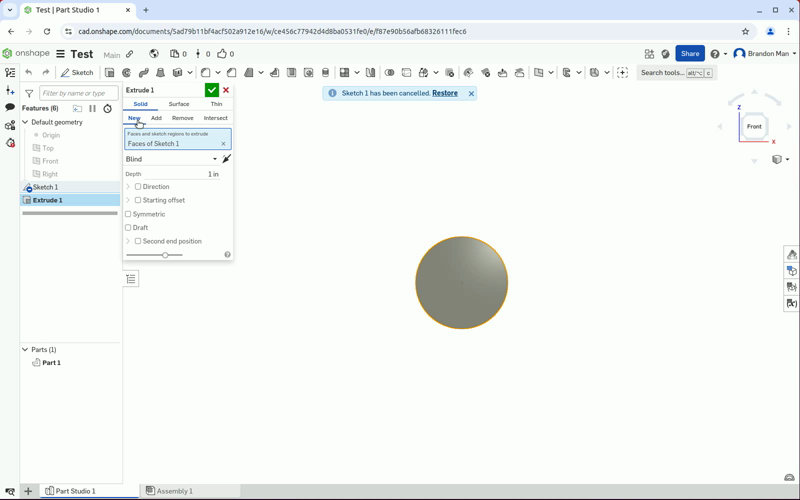
key(tab, 4)
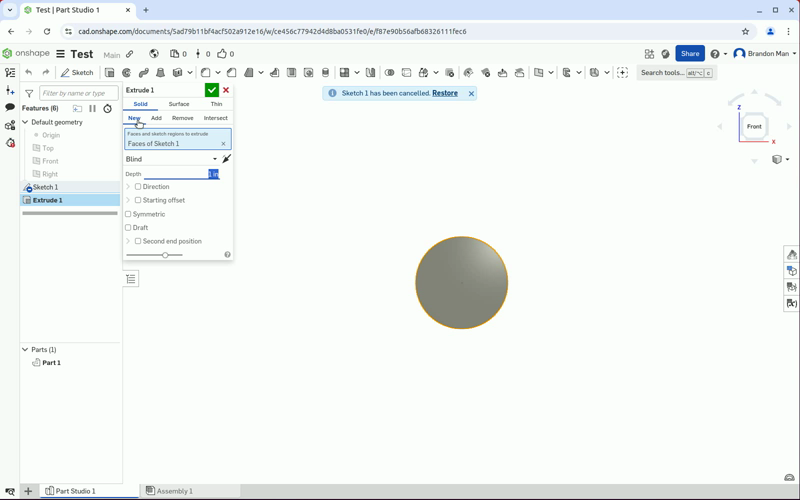
text(13.961)
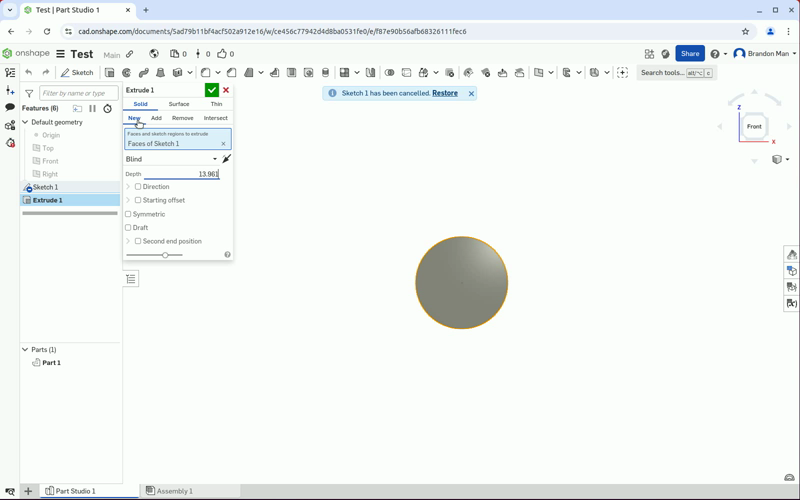
key(enter)
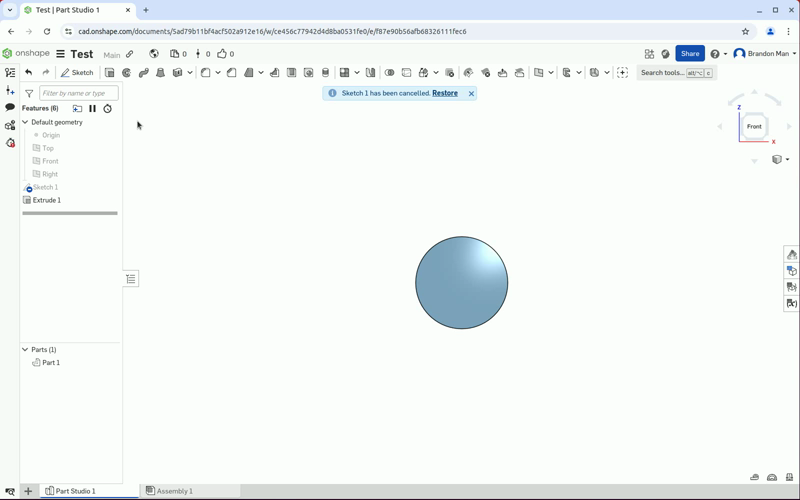
key(shift+h)
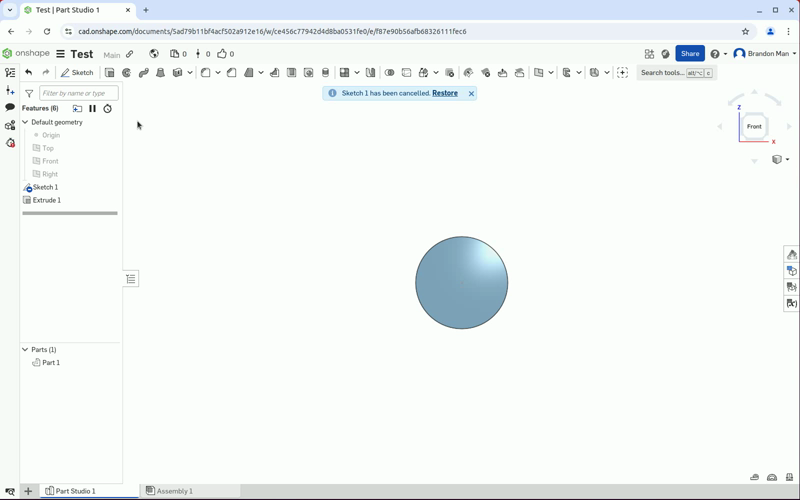
key(shift+h)
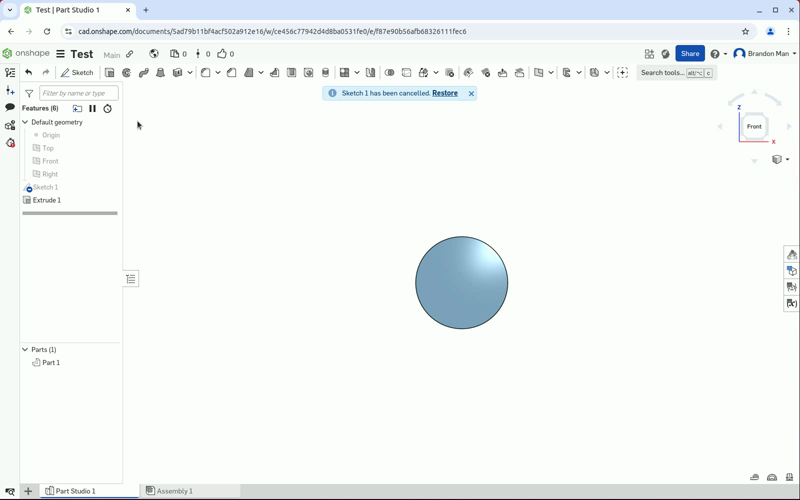
mouse_move(73, 189)
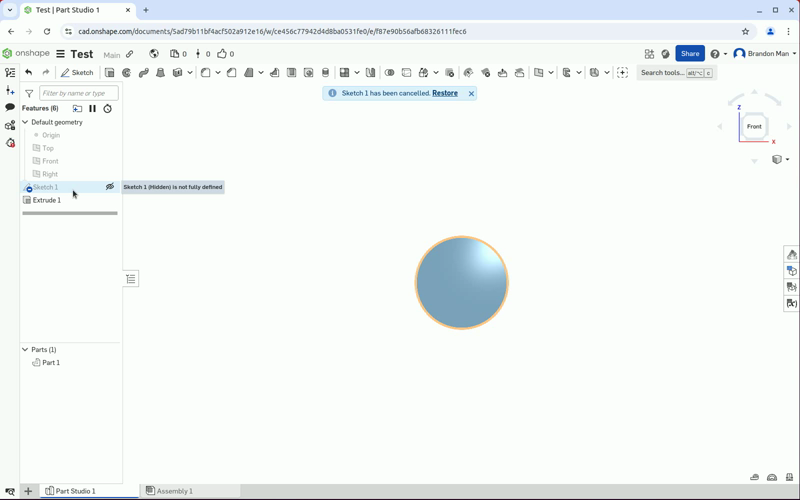
click(73, 189)
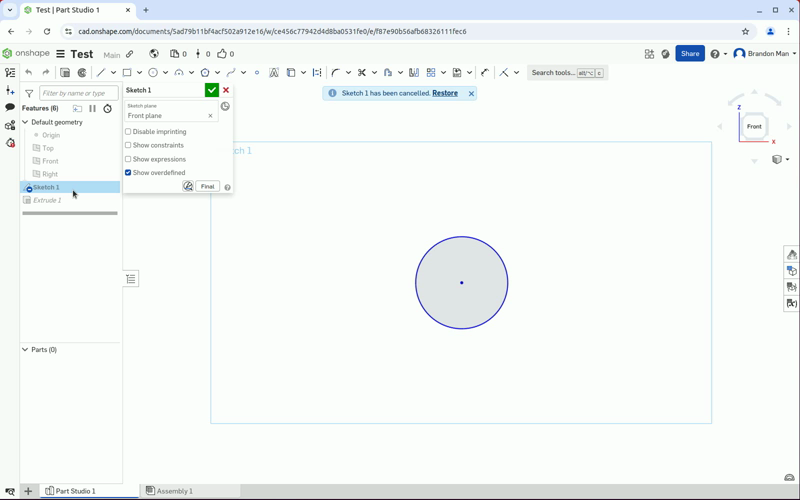
mouse_move(229, 92)
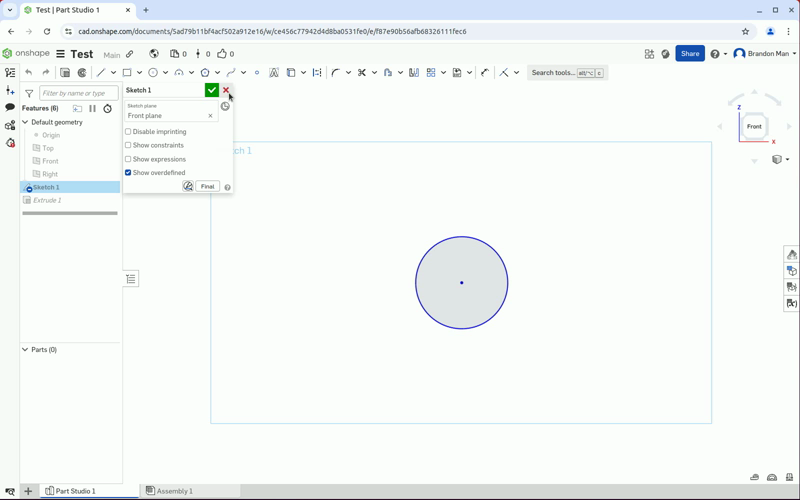
click(229, 92)
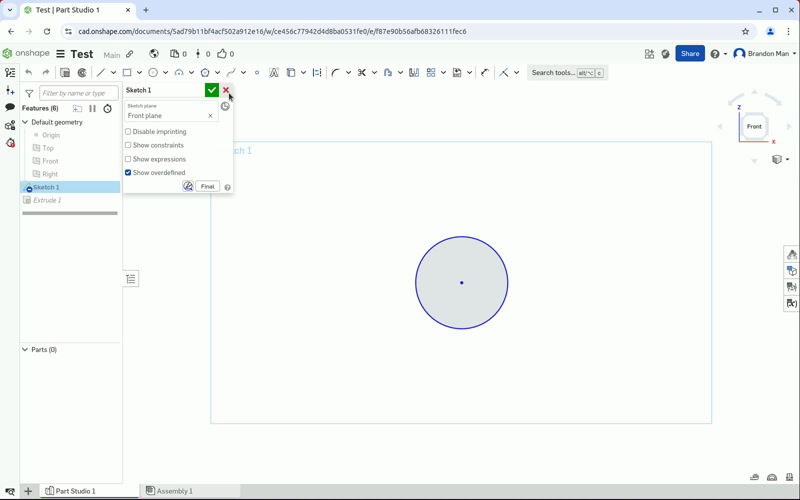
key(shift+s)
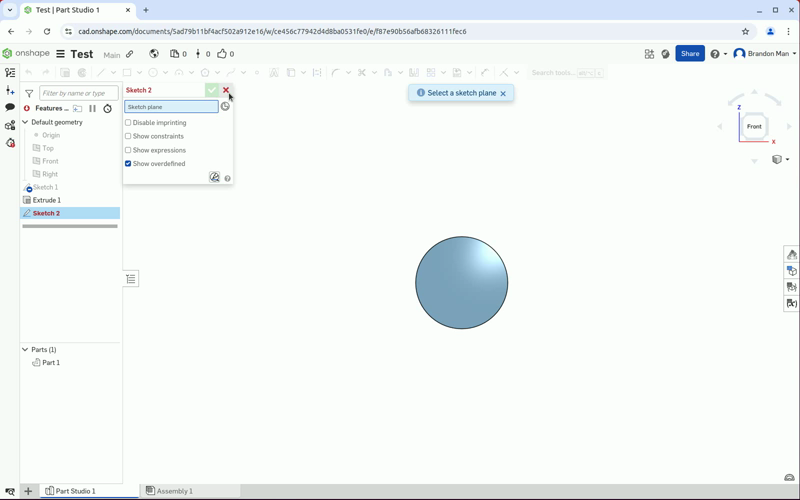
mouse_move(73, 163)
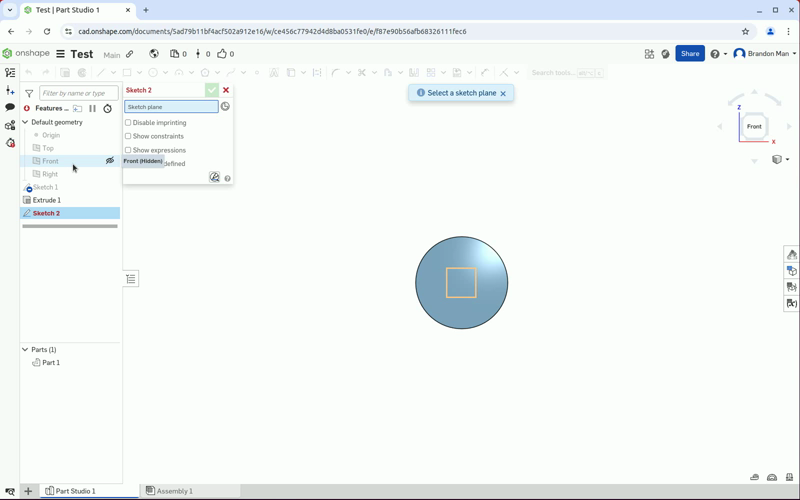
click(73, 163)
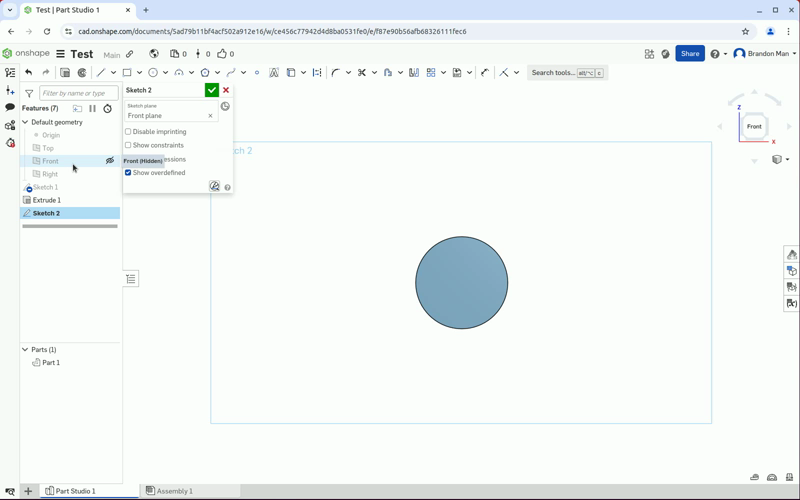
mouse_move(73, 352)
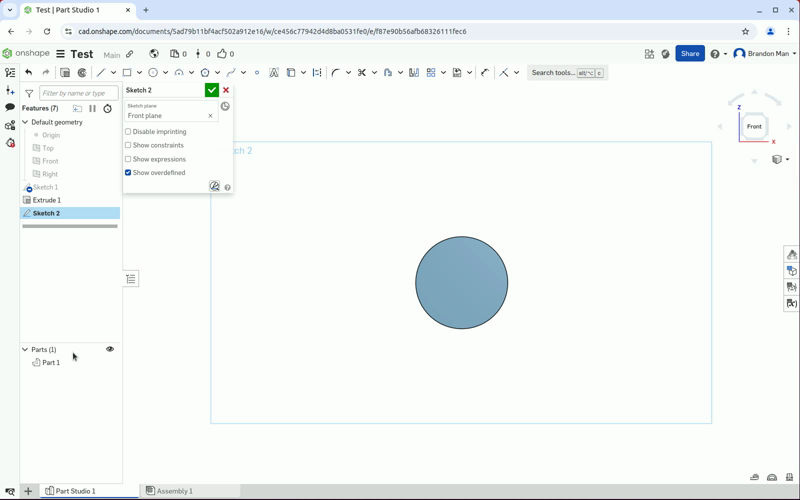
key(y)
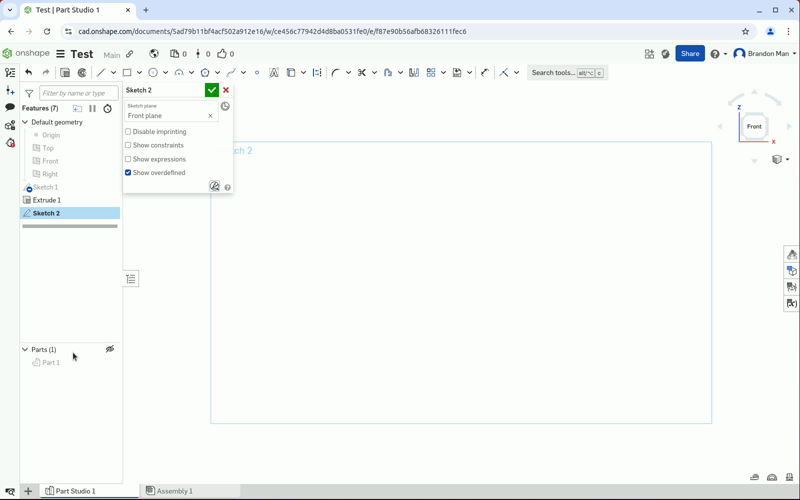
key(c)
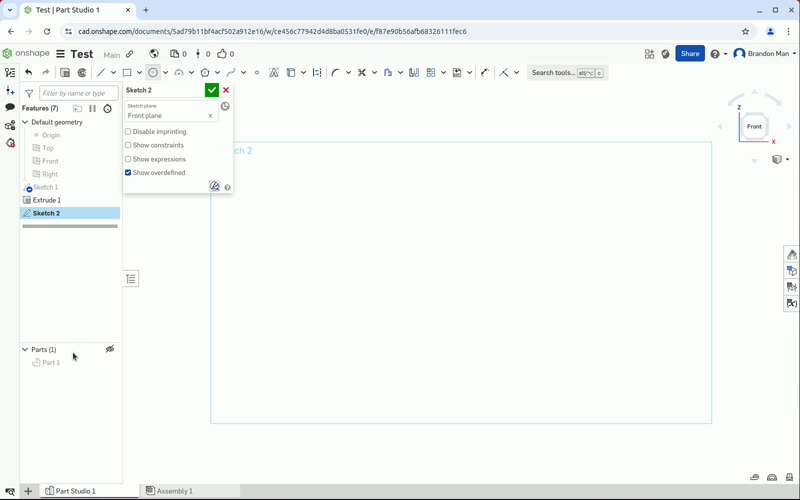
key_down(shift)
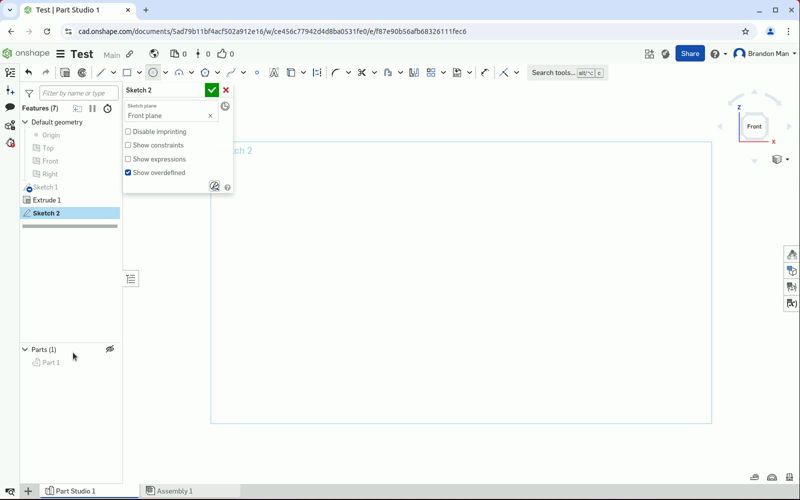
mouse_move(461, 282)
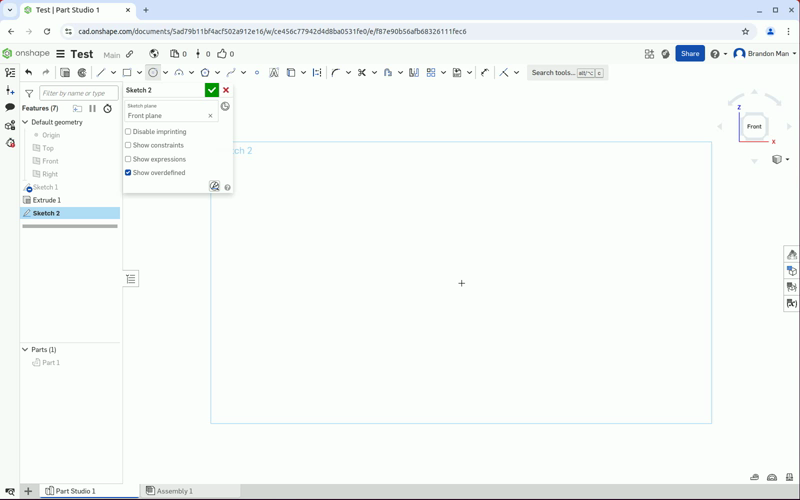
click(461, 282)
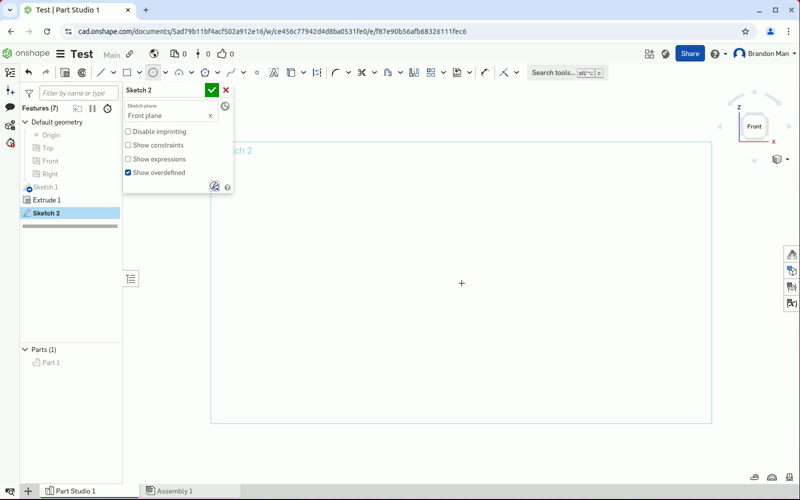
key_up(shift)
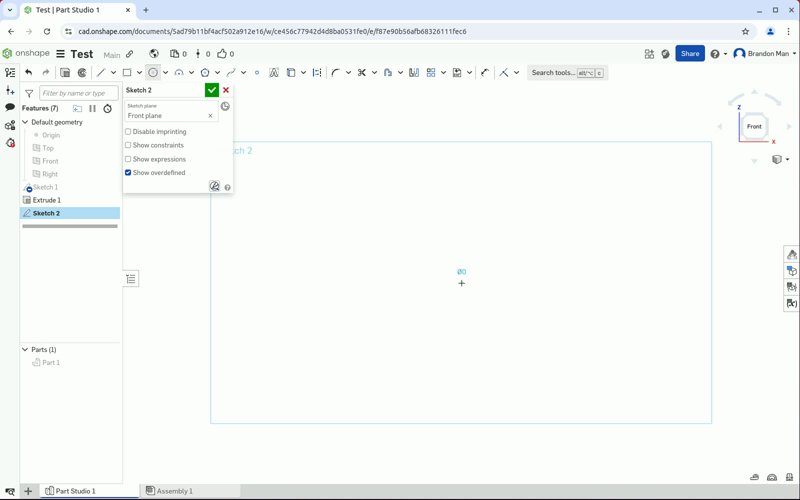
mouse_move(507, 282)
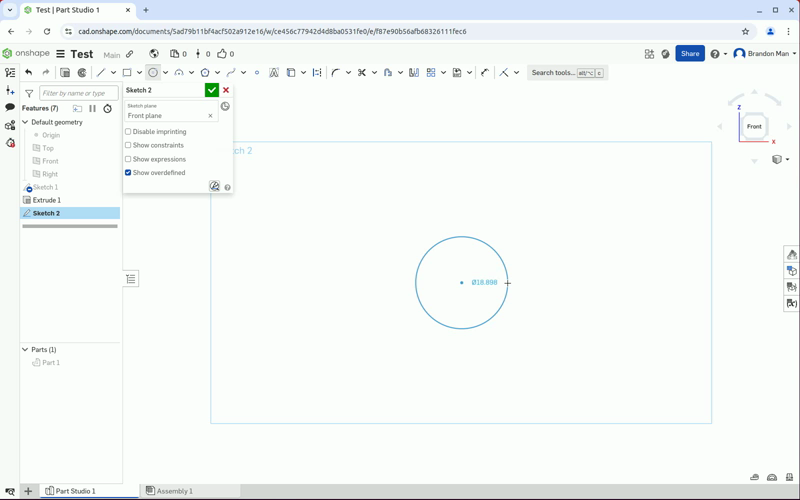
click(507, 282)
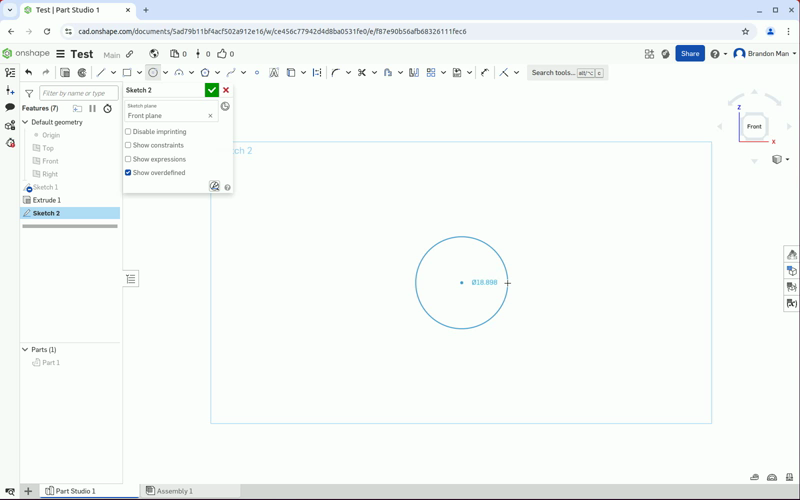
key(esc)
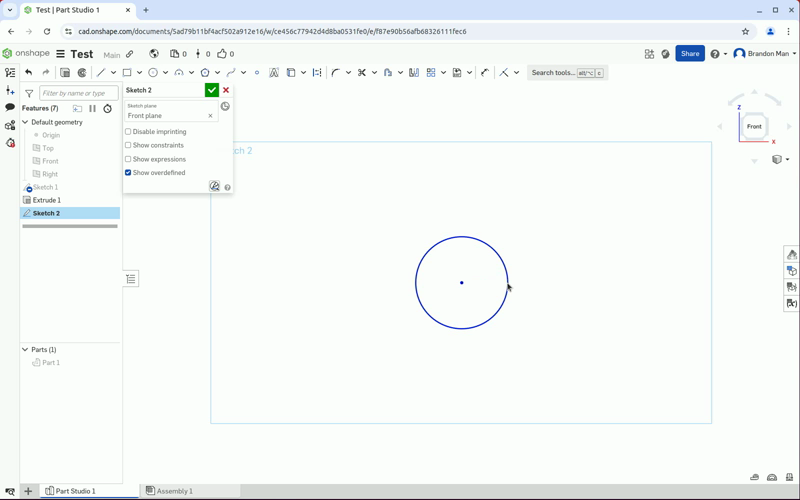
mouse_move(453, 268)
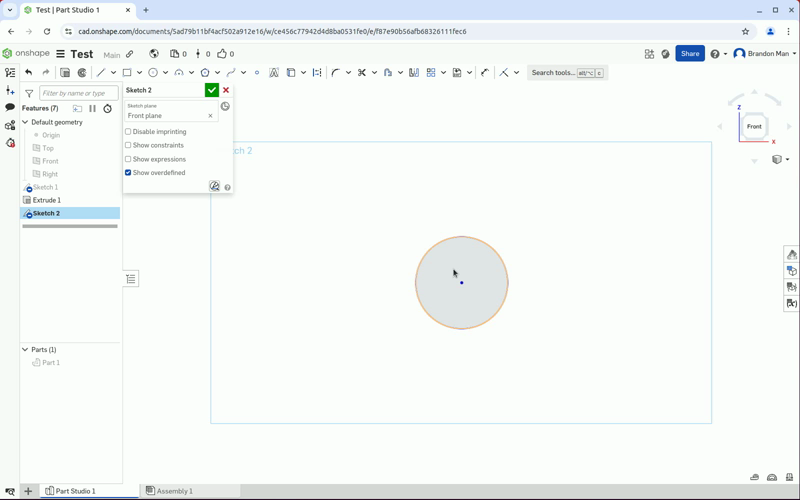
click(453, 268)
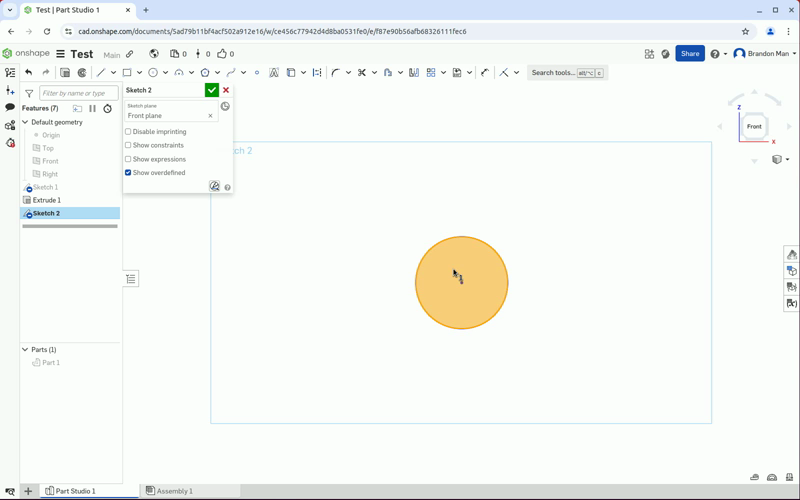
mouse_move(73, 352)
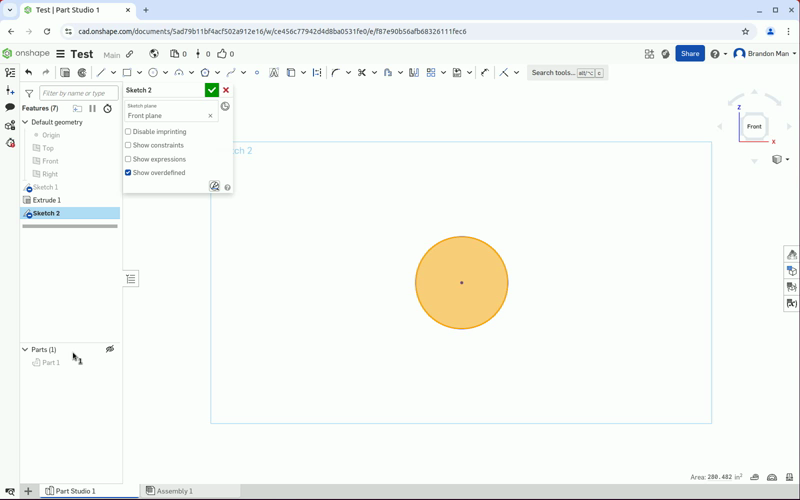
key(shift+y)
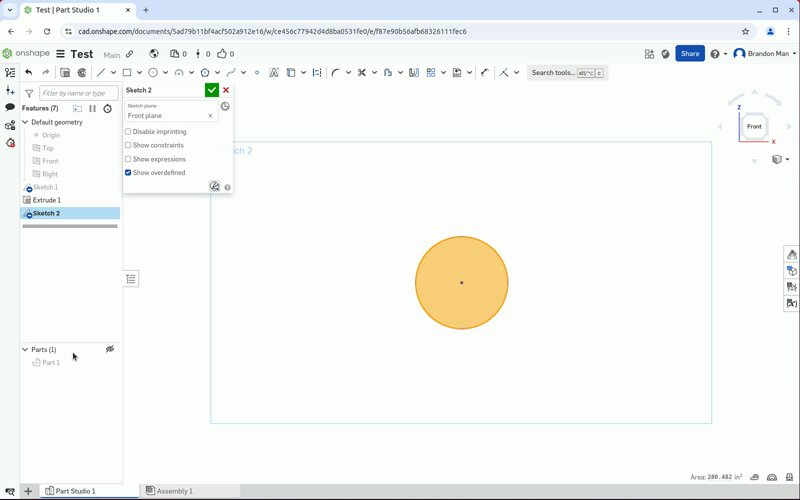
key(shift+e)
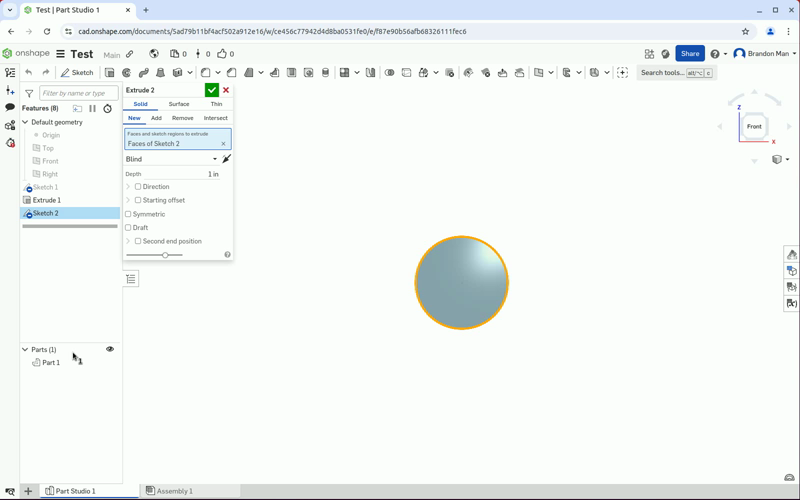
mouse_move(143, 106)
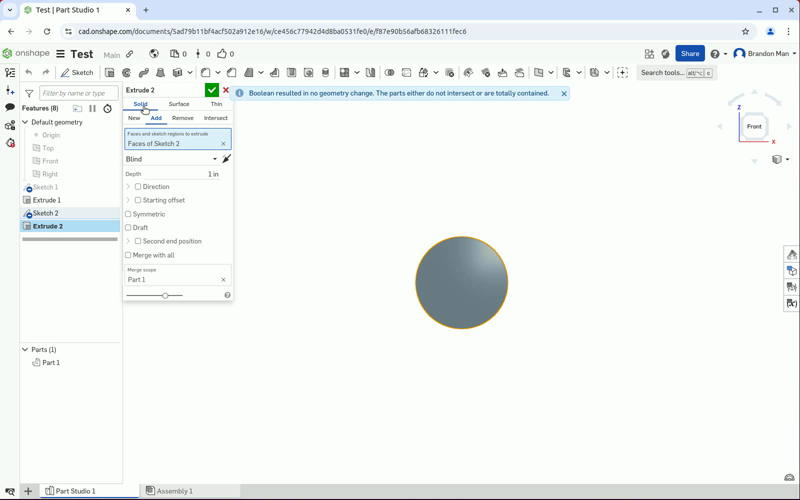
click(143, 106)
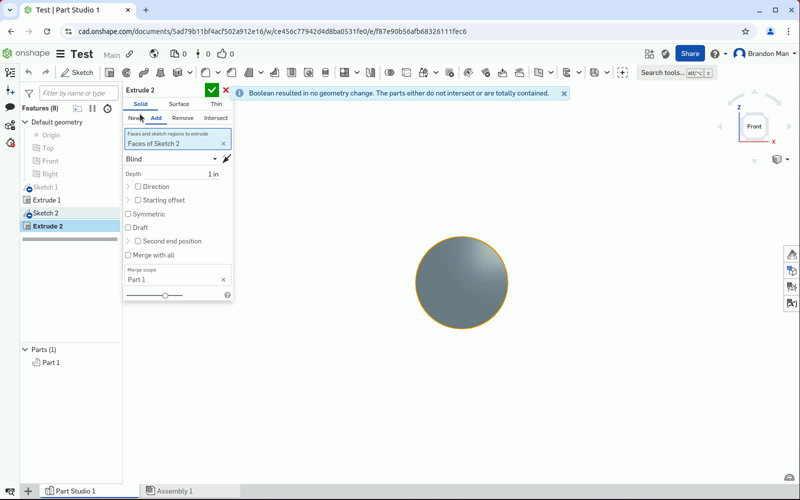
mouse_move(137, 120)
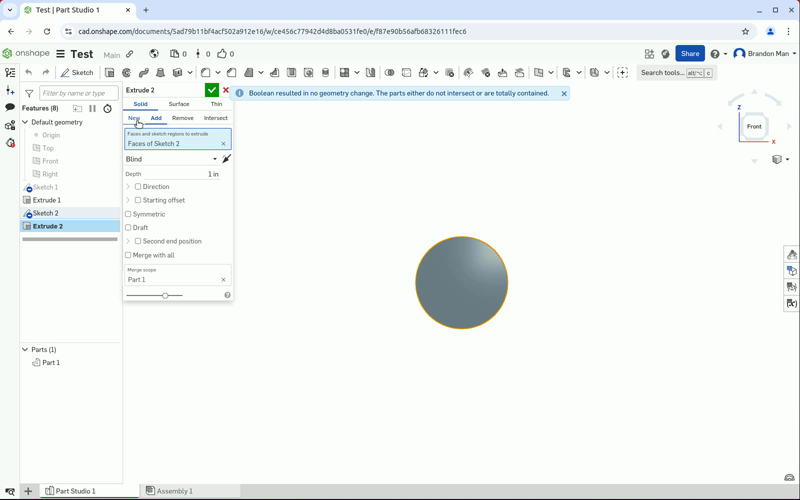
click(137, 120)
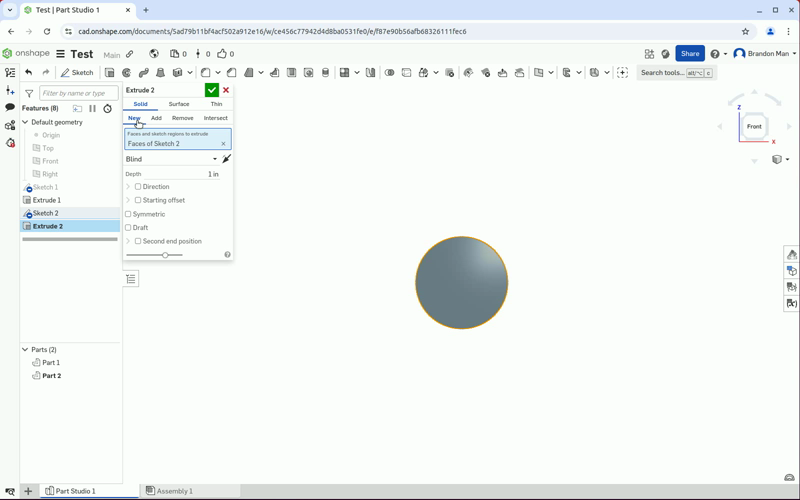
key(tab, 4)
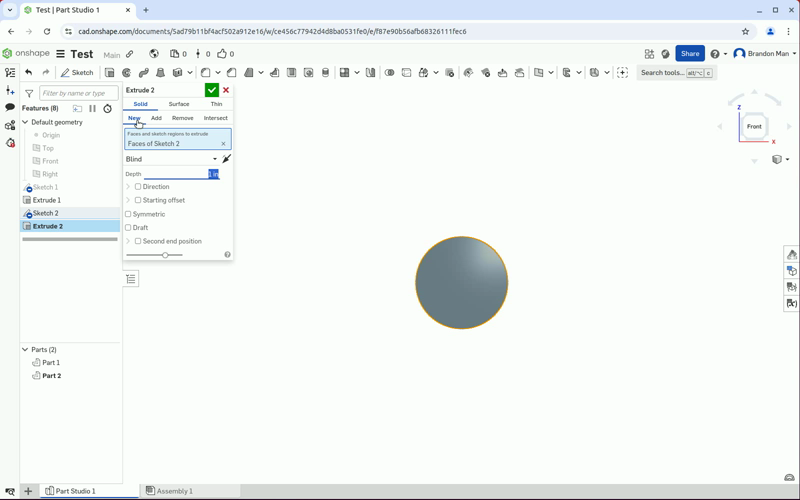
text(-13.961)
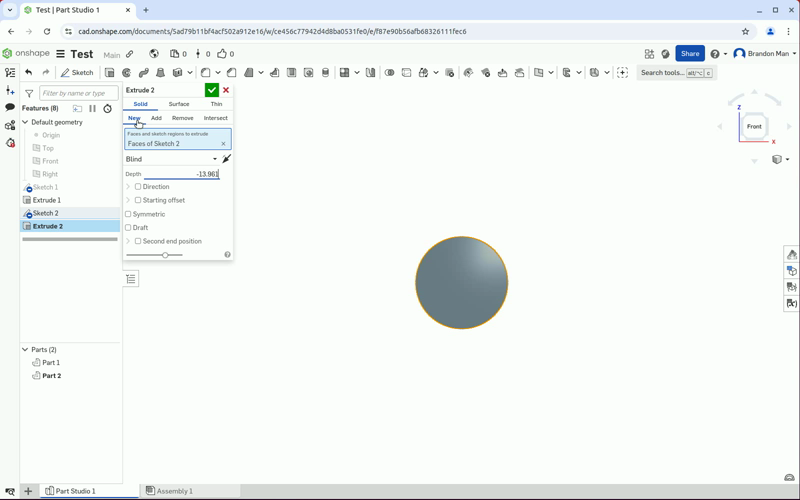
key(enter)
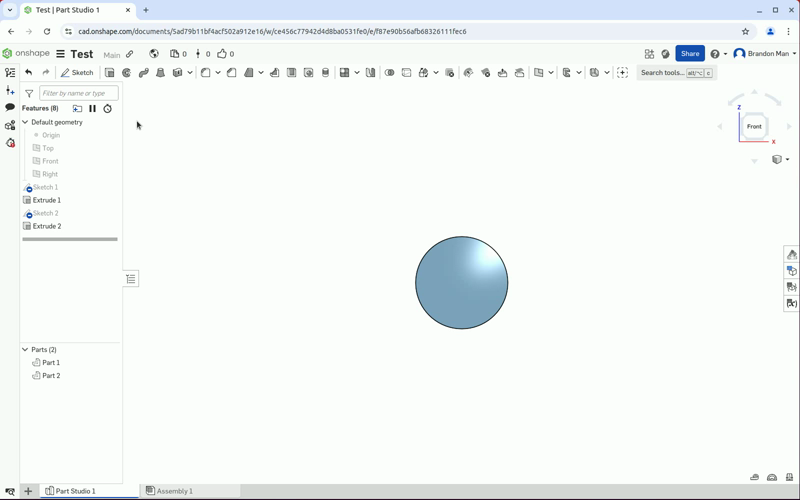
key(shift+h)
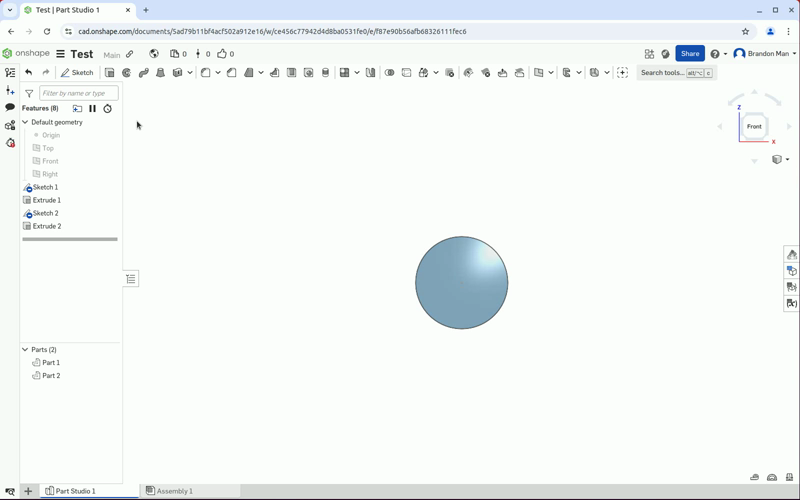
key(shift+h)
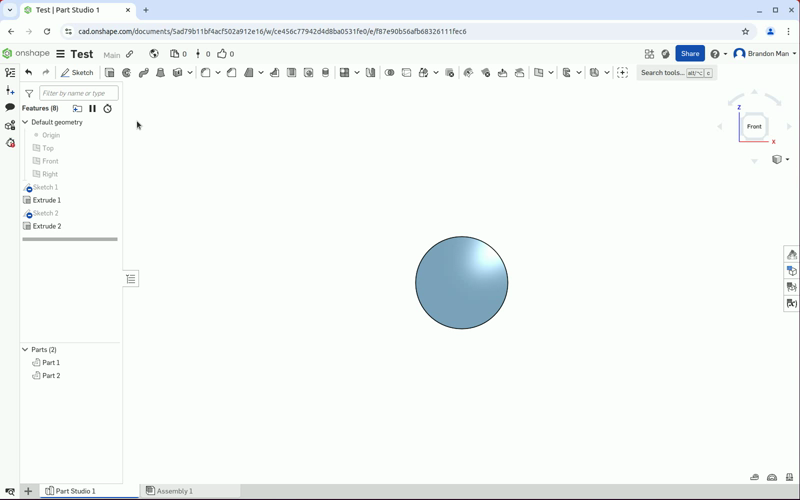
mouse_move(73, 189)
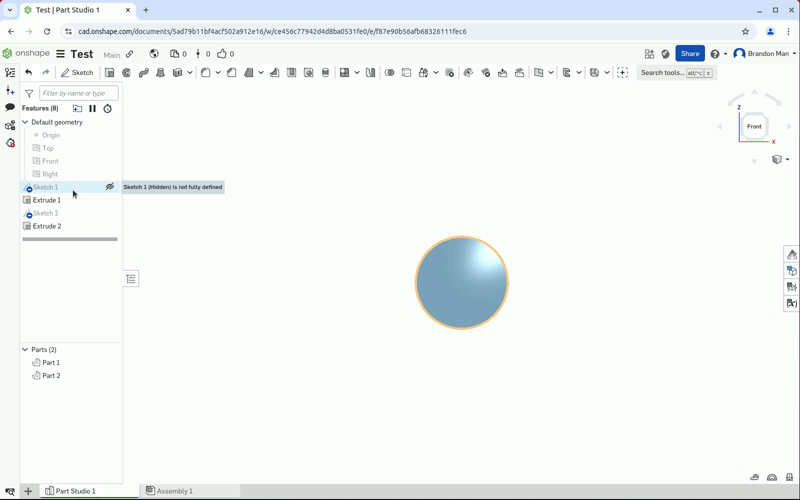
click(73, 189)
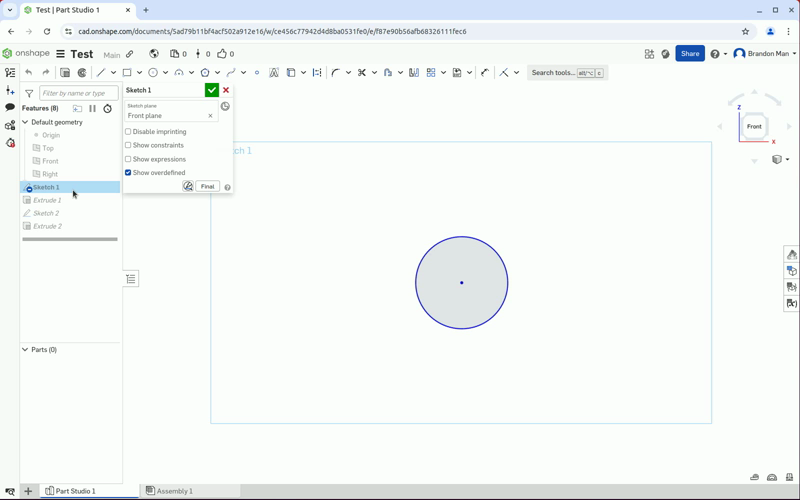
mouse_move(229, 92)
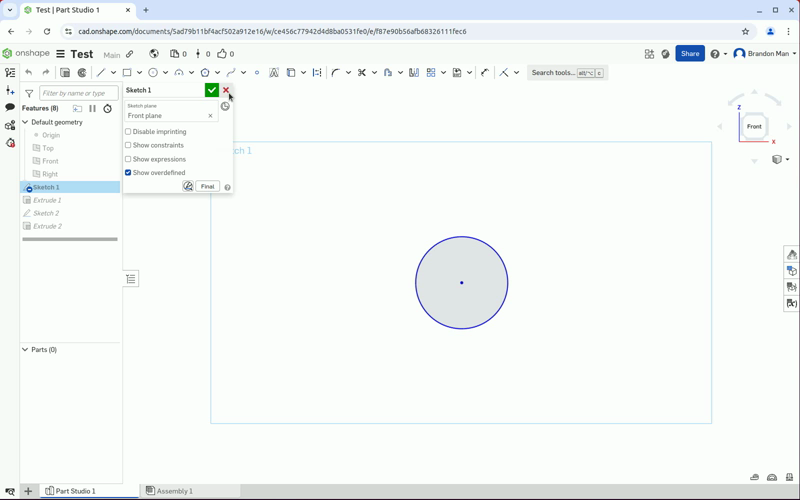
click(229, 92)
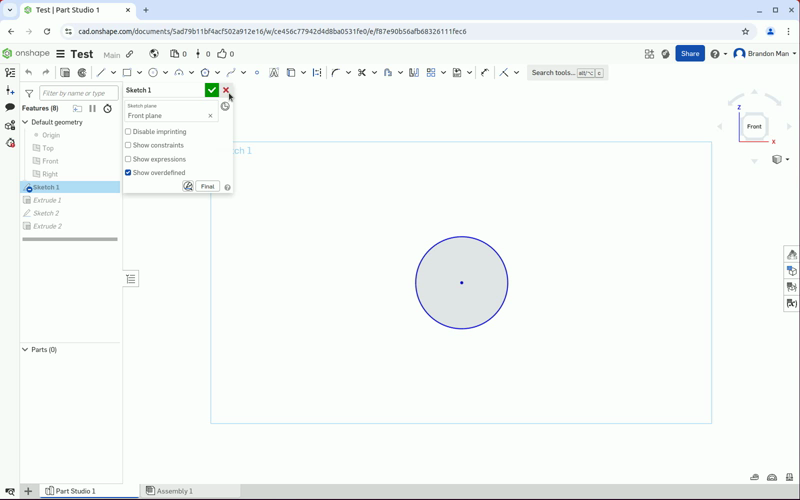
key(shift+s)
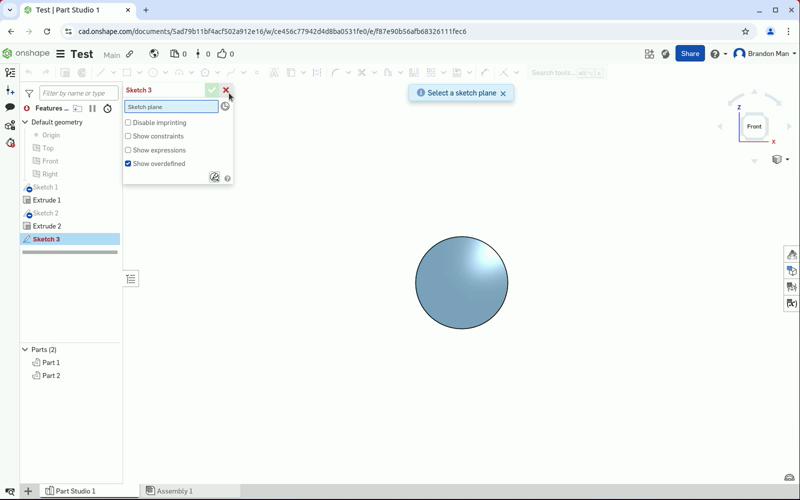
mouse_move(73, 163)
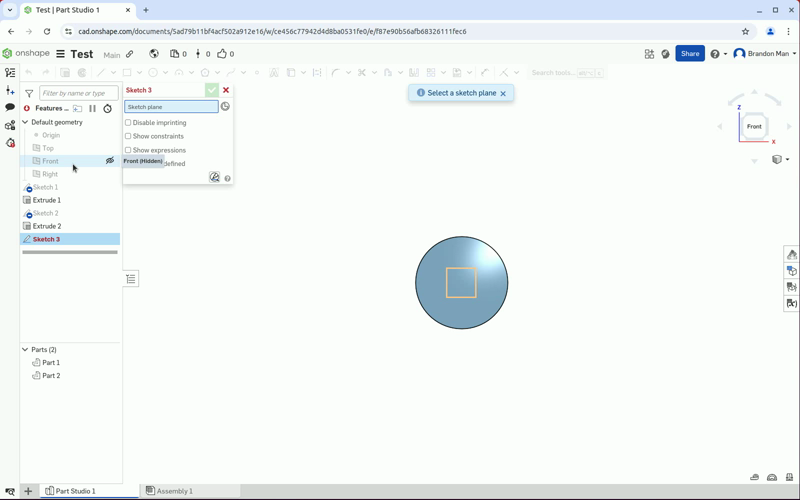
click(73, 163)
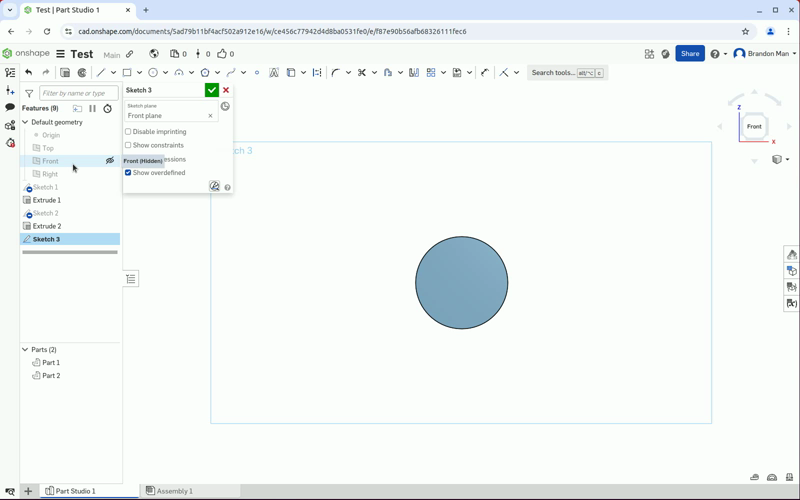
mouse_move(73, 352)
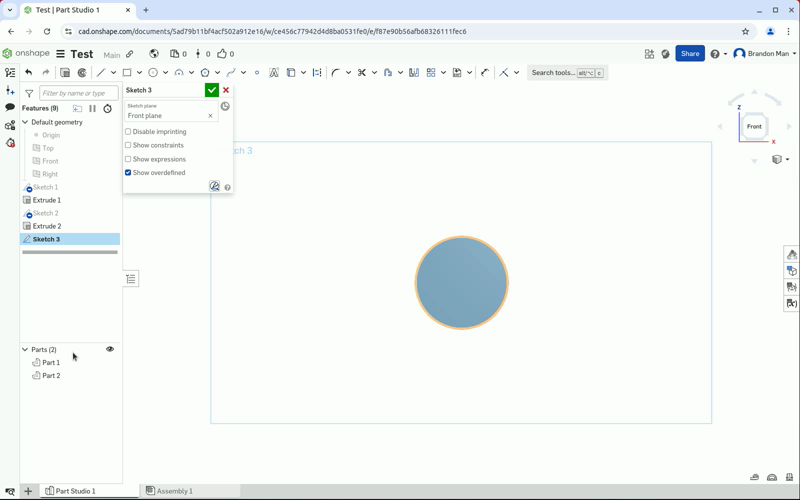
key(y)
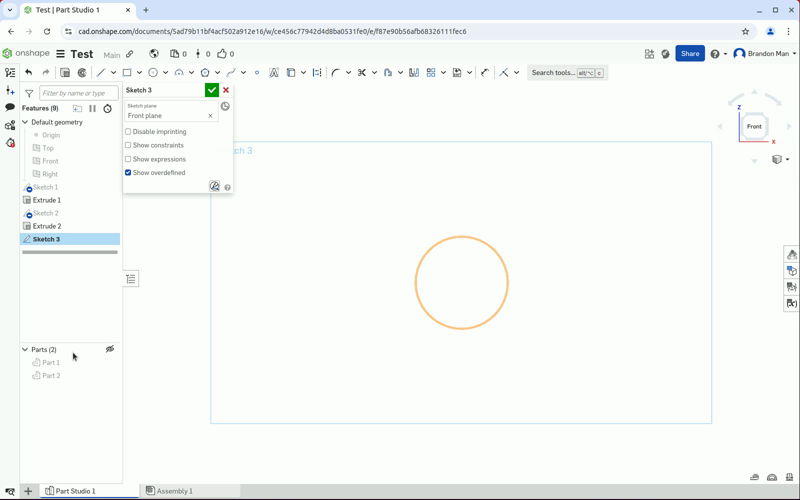
key(c)
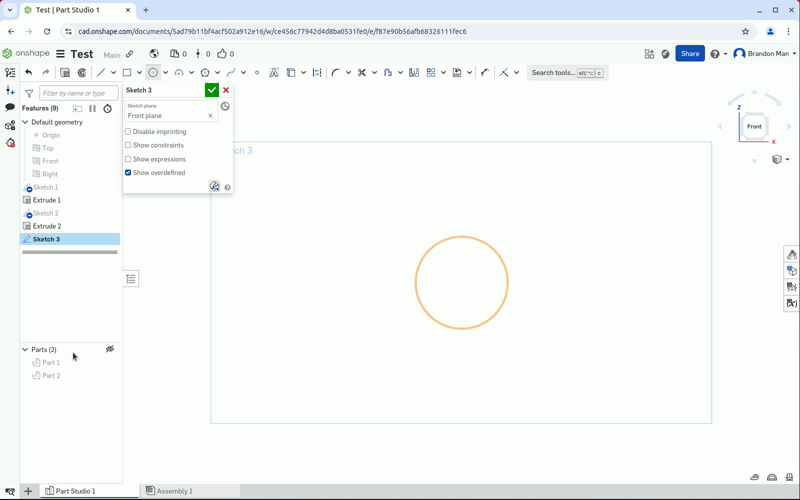
key_down(shift)
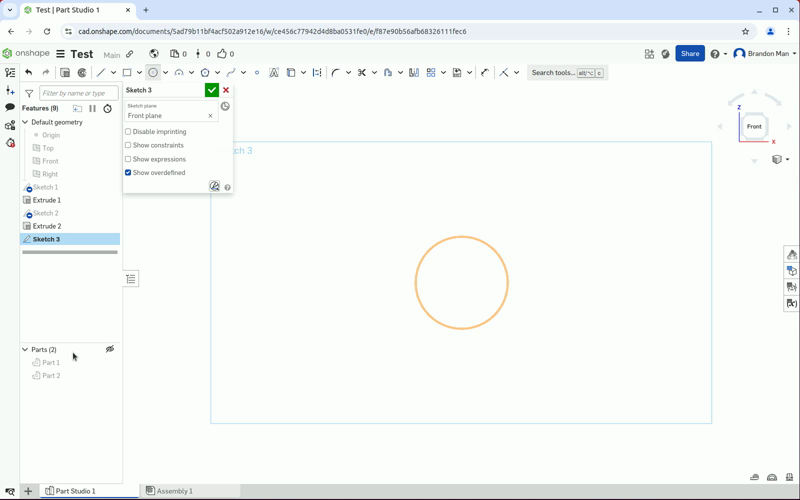
mouse_move(461, 282)
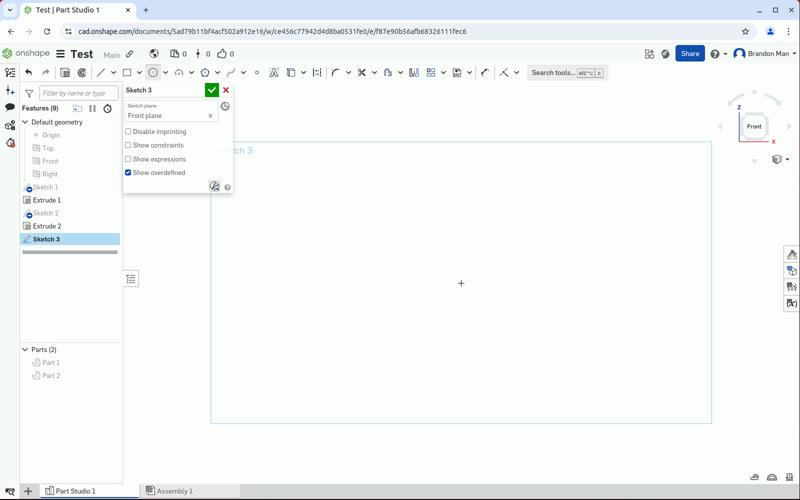
click(461, 282)
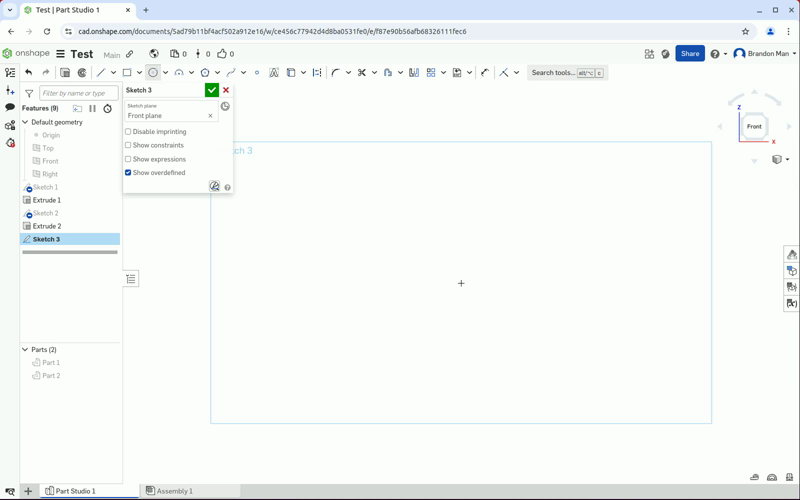
key_up(shift)
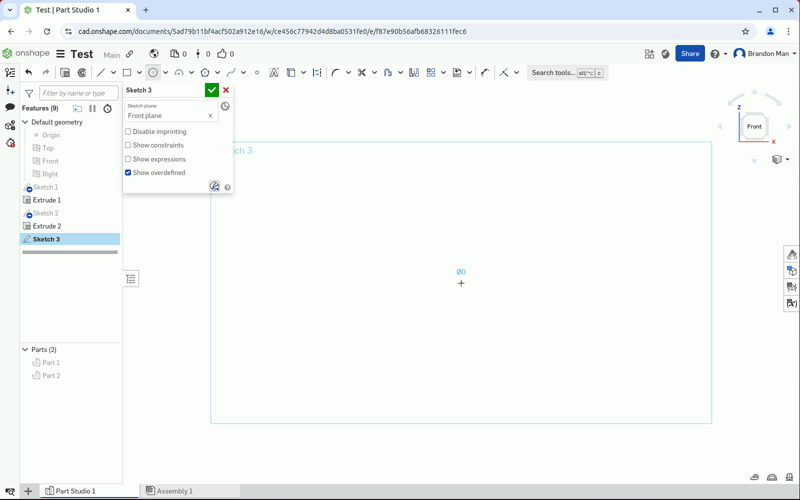
mouse_move(574, 282)
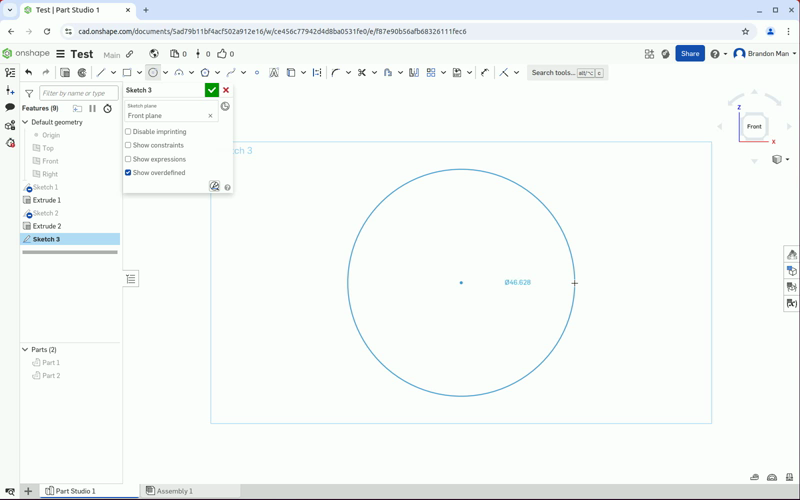
click(574, 282)
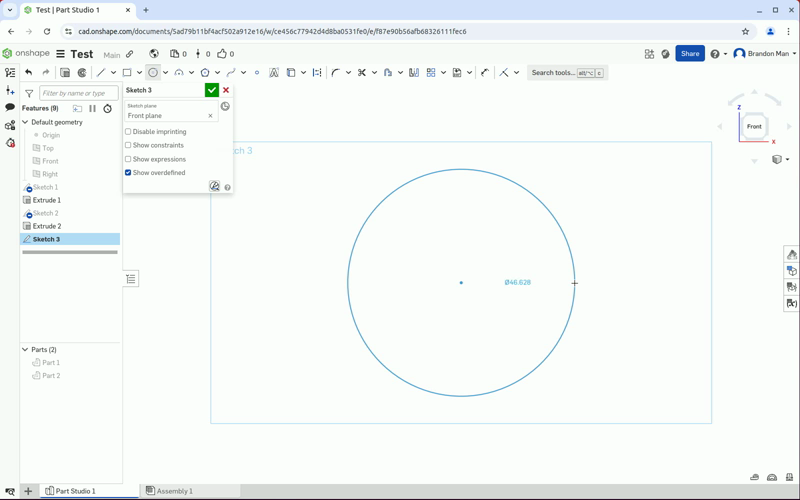
key(esc)
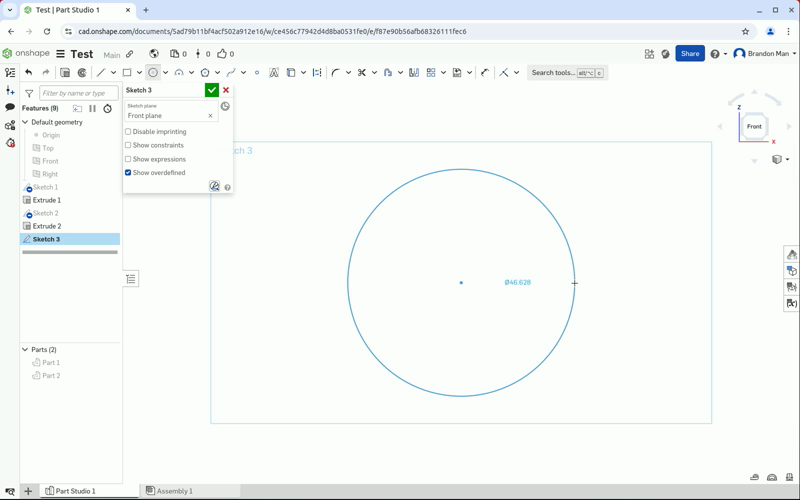
key(c)
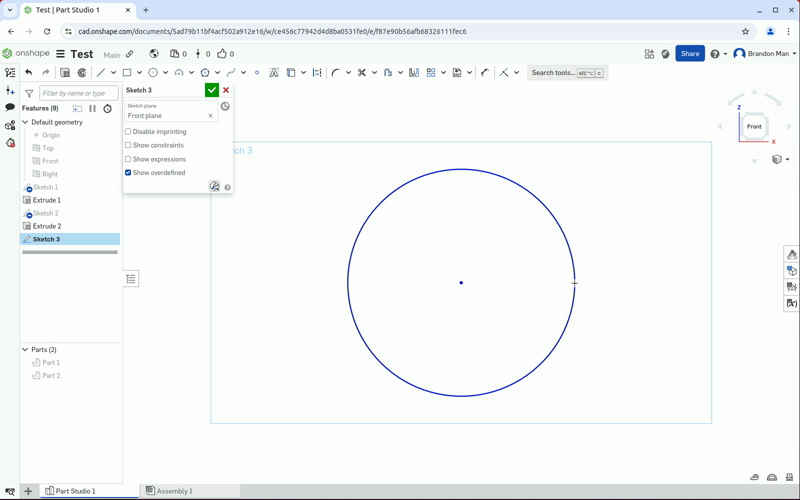
key_down(shift)
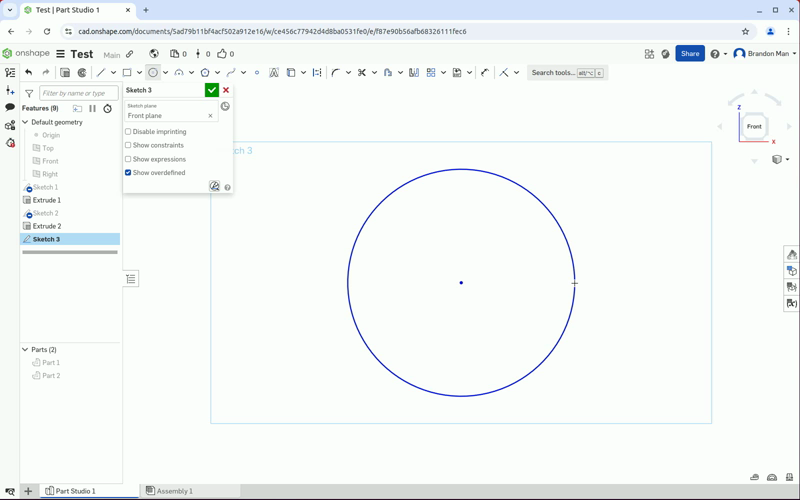
mouse_move(461, 282)
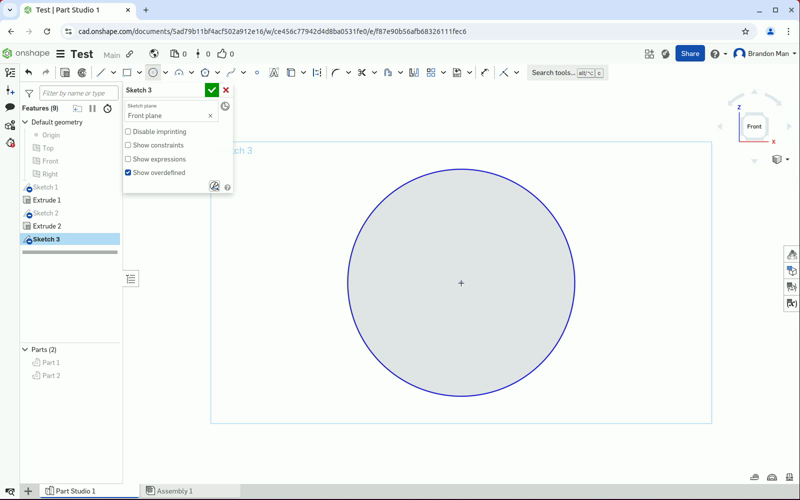
click(461, 282)
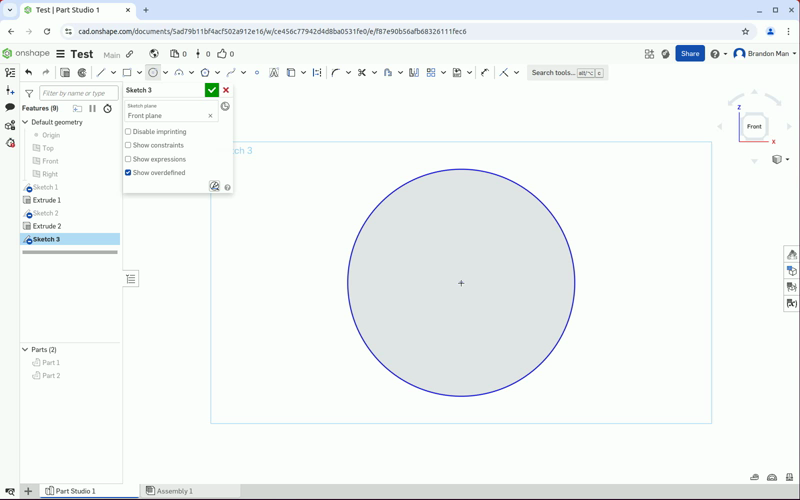
key_up(shift)
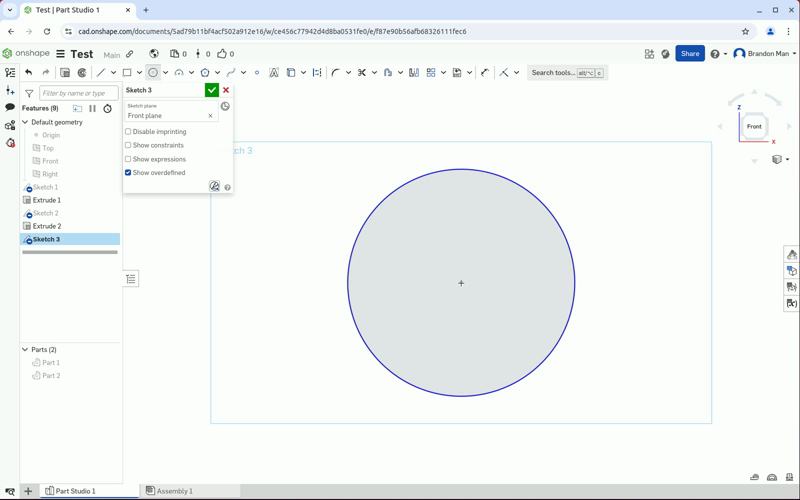
mouse_move(506, 282)
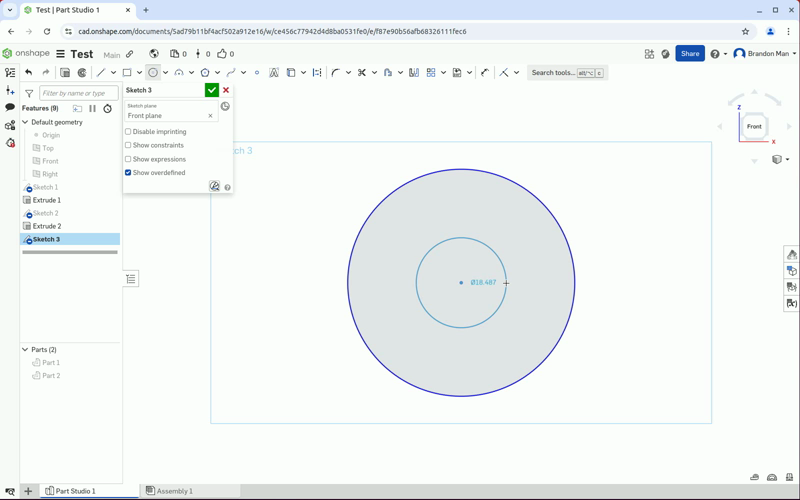
click(506, 282)
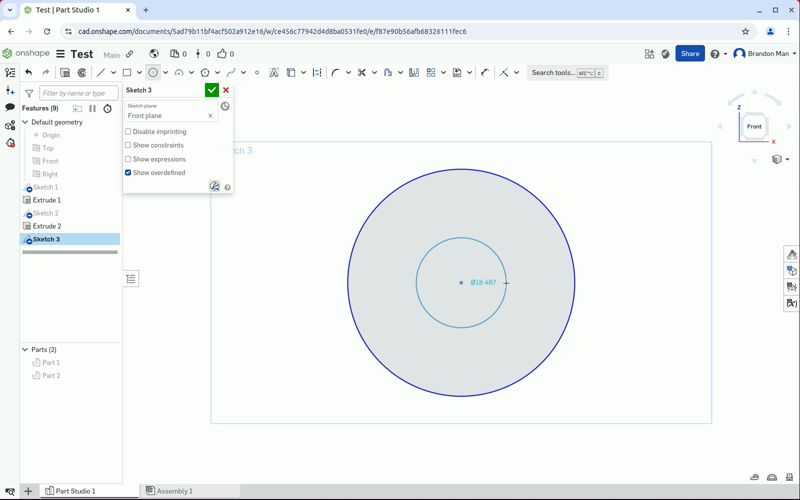
key(esc)
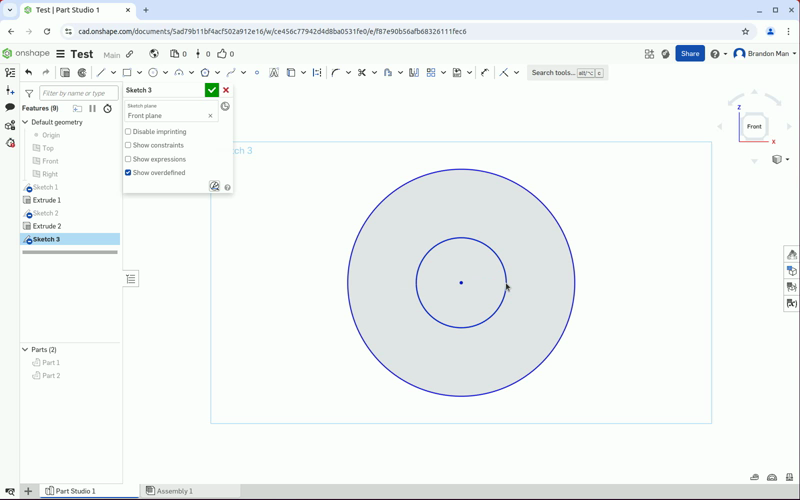
mouse_move(435, 363)
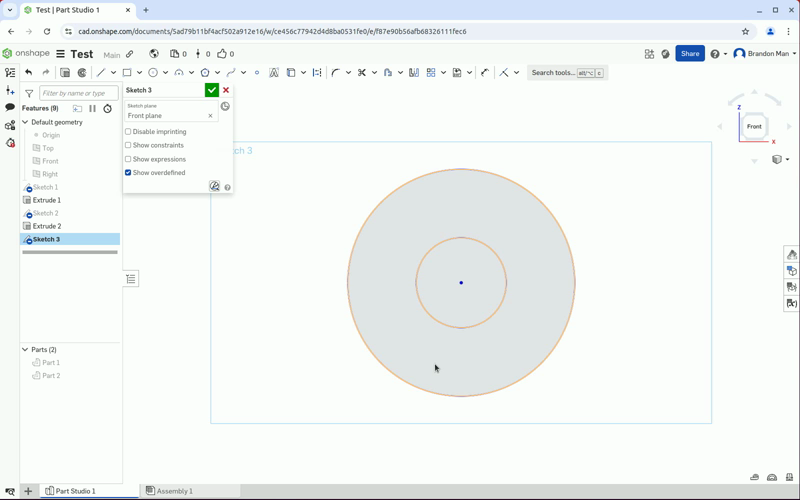
click(435, 363)
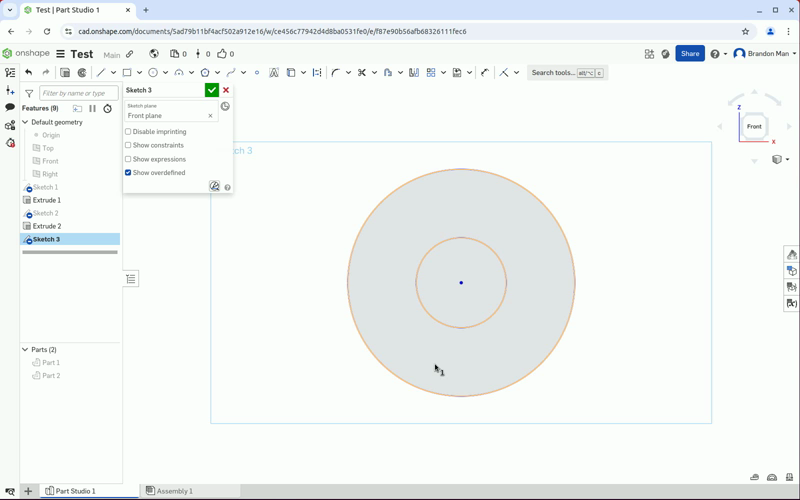
mouse_move(73, 352)
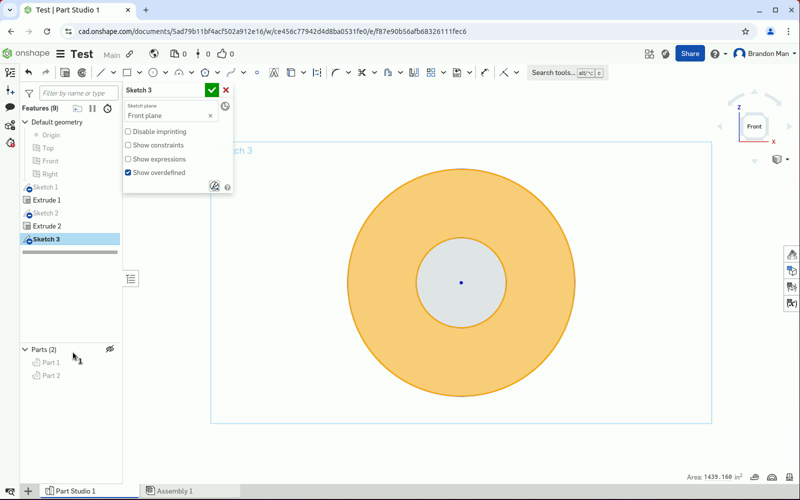
key(shift+y)
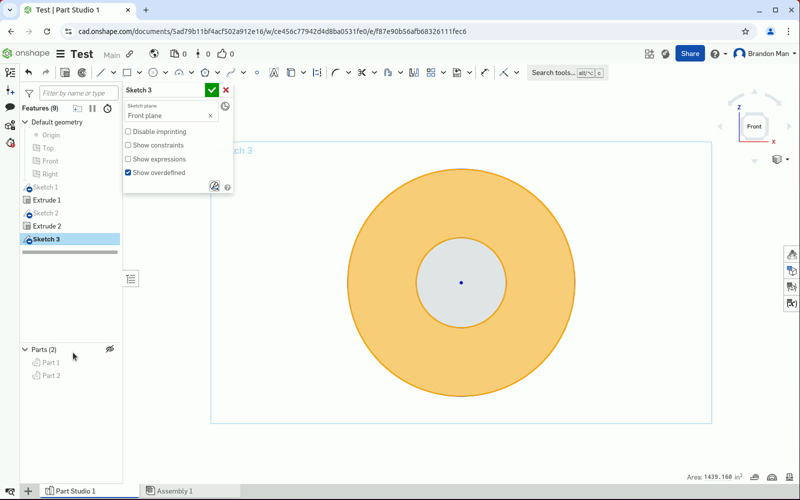
key(shift+e)
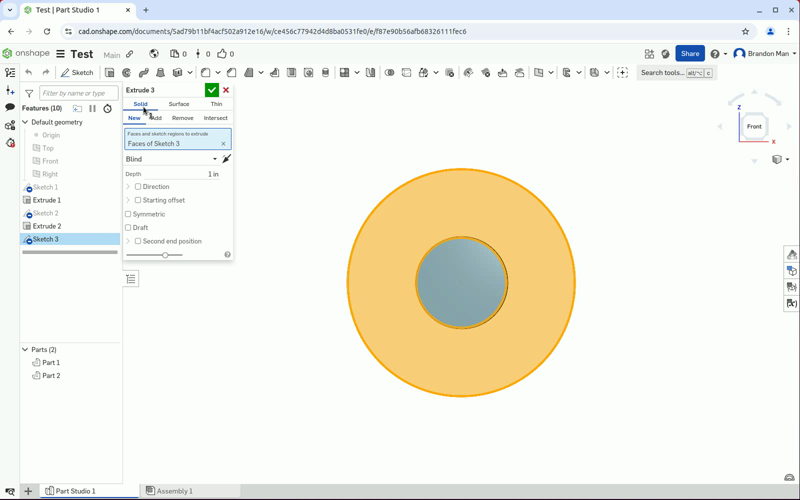
mouse_move(143, 106)
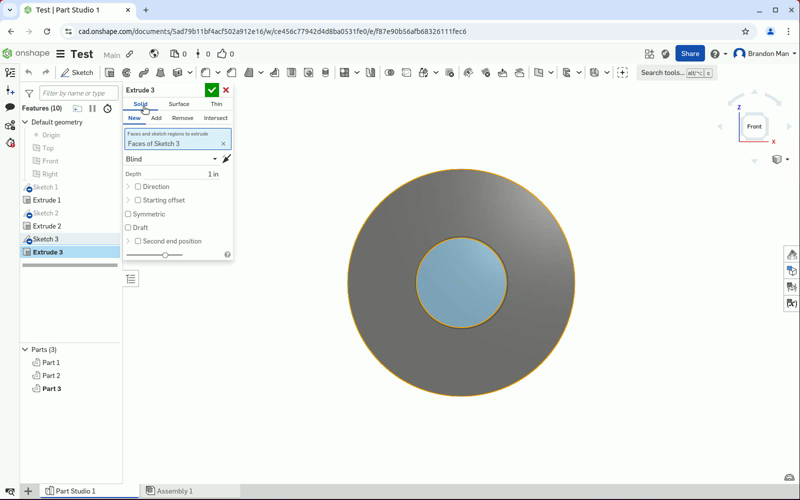
click(143, 106)
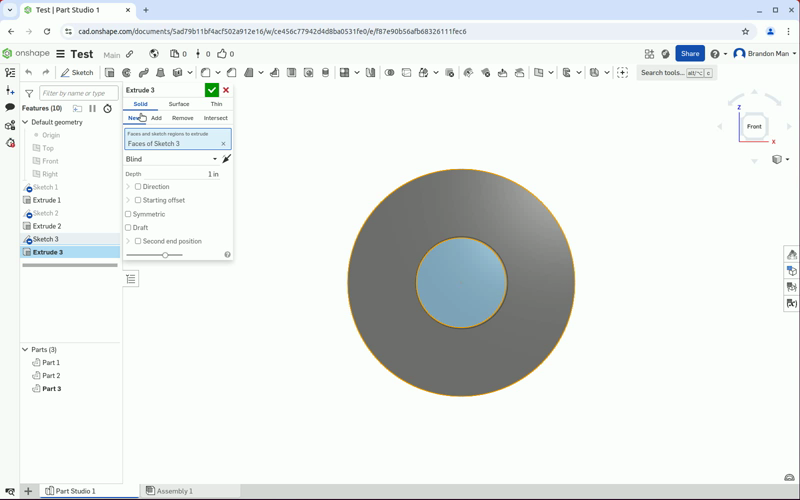
mouse_move(137, 120)
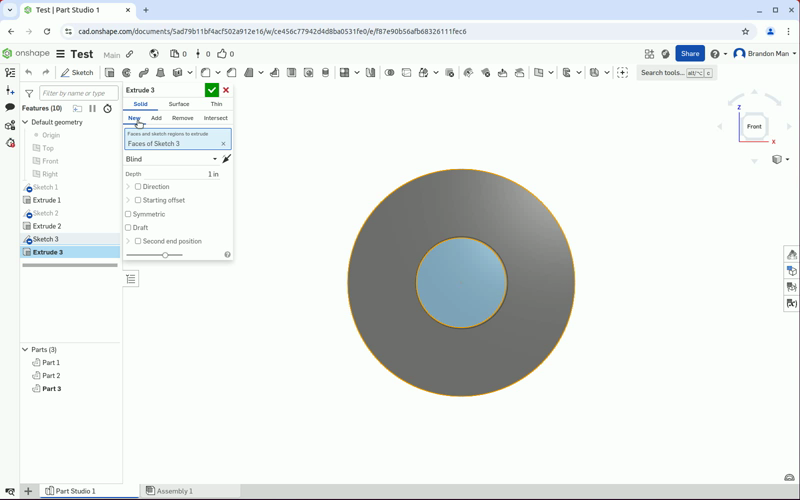
click(137, 120)
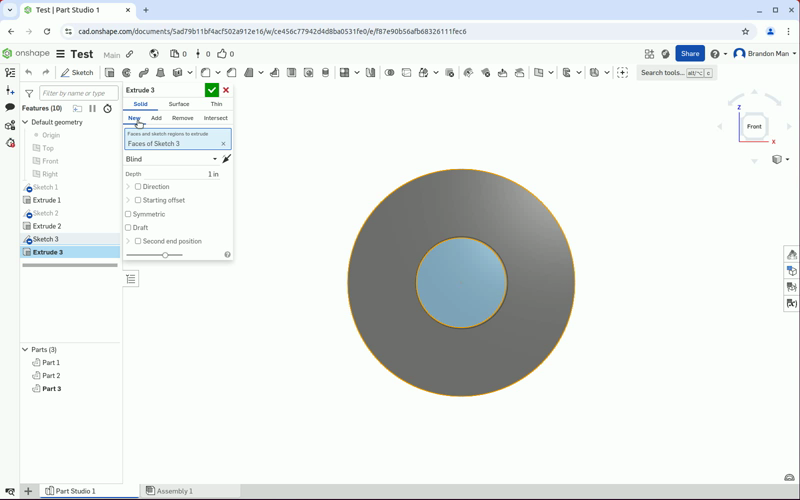
key(tab, 4)
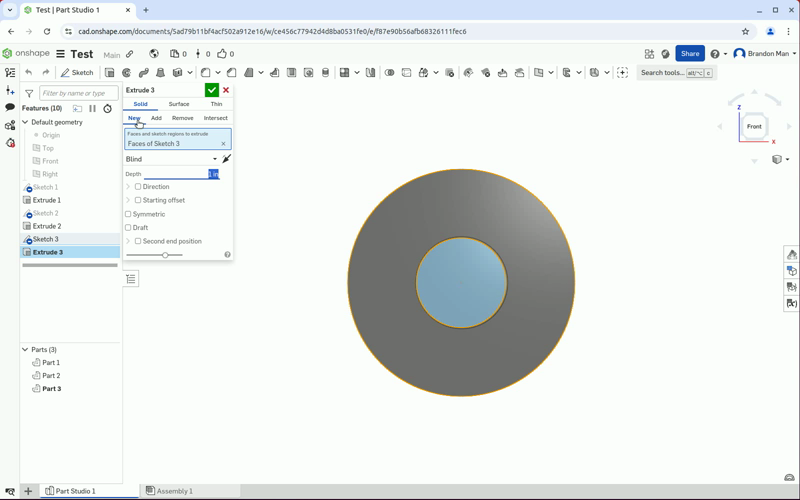
text(4.574)
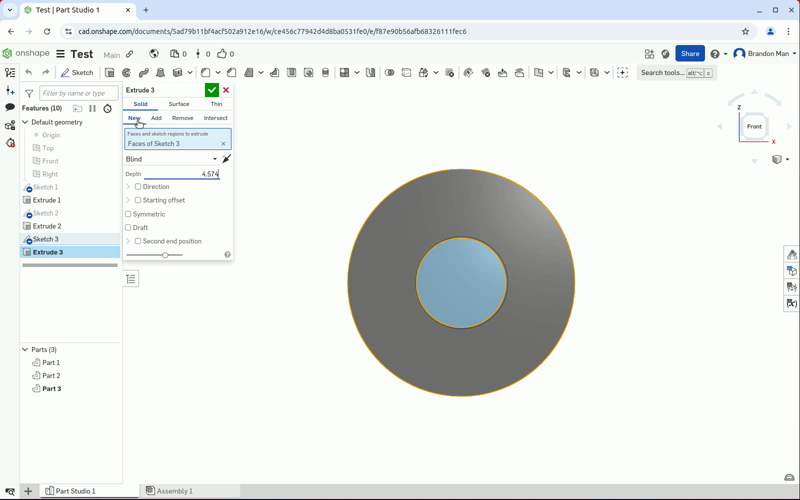
key(enter)
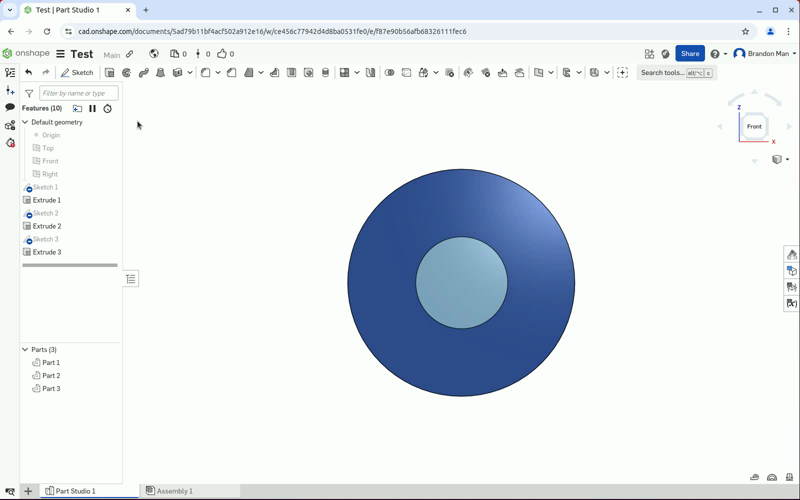
key(shift+h)
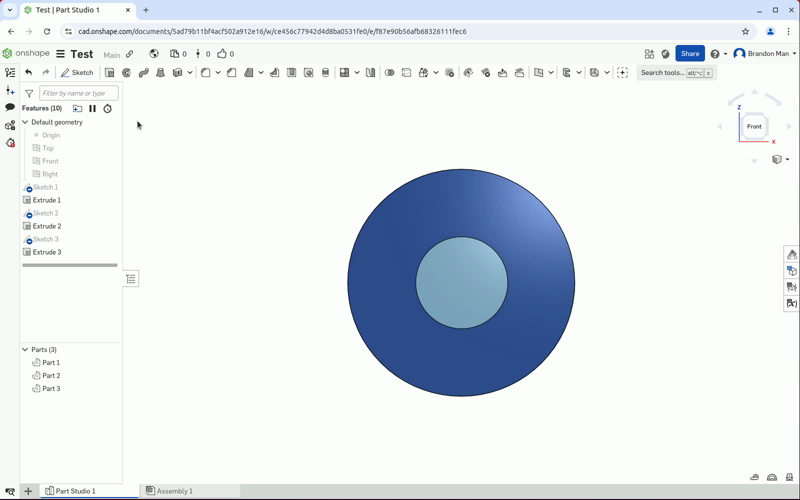
key(shift+h)
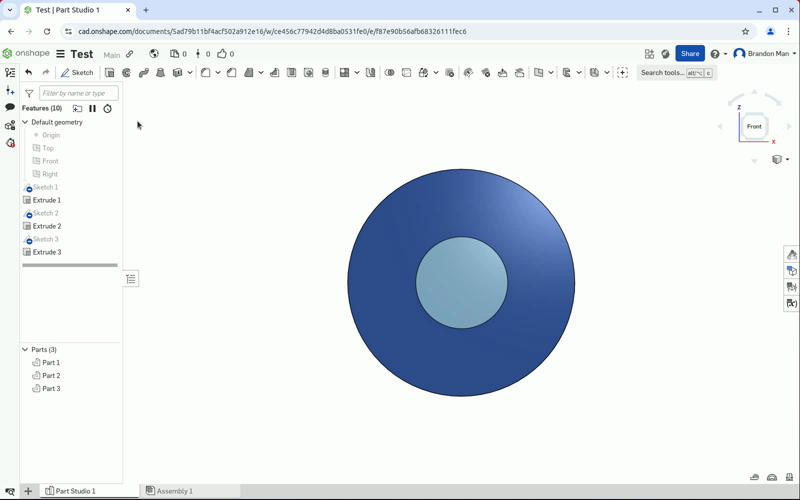
mouse_move(73, 189)
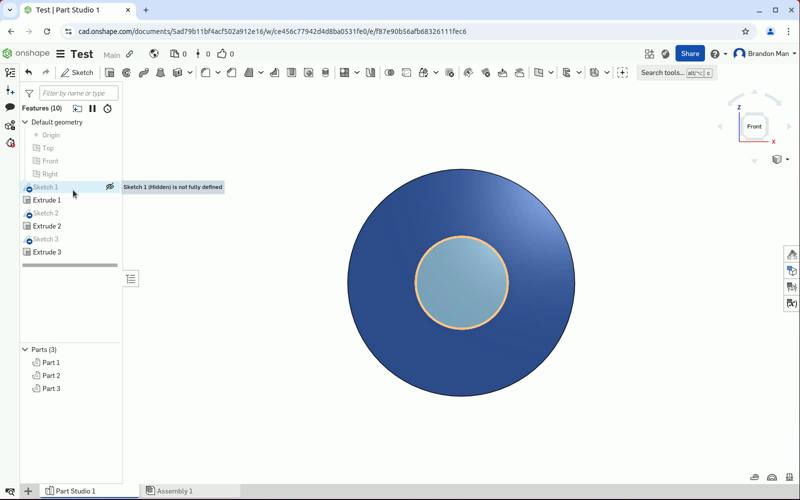
click(73, 189)
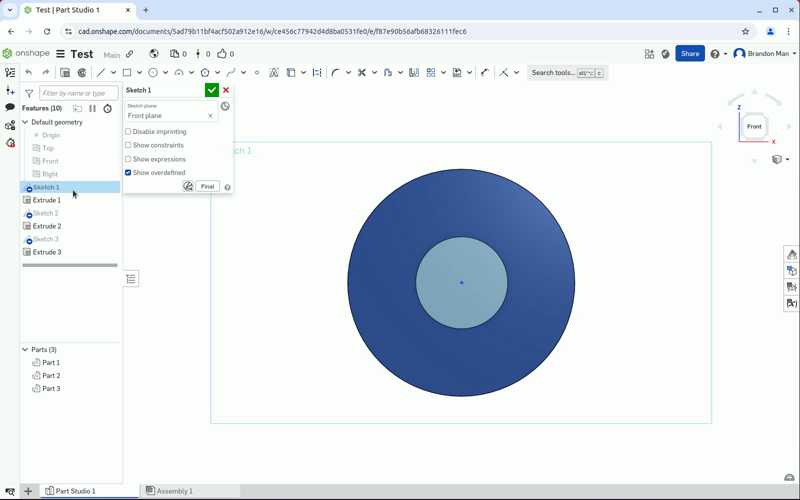
mouse_move(229, 92)
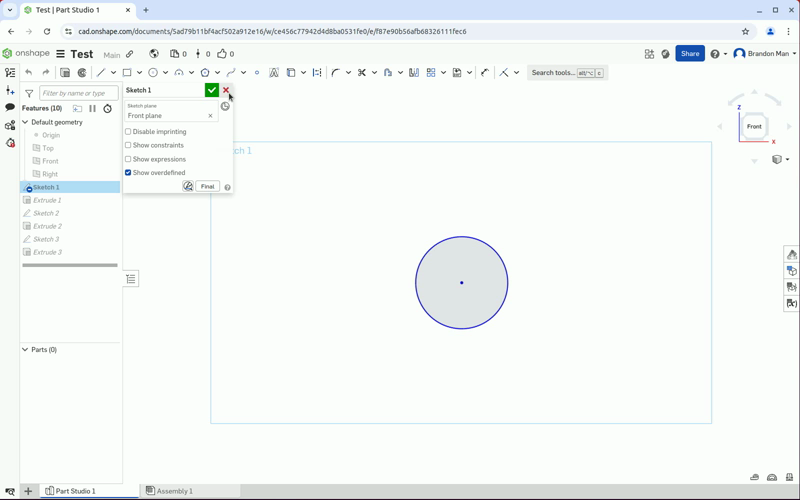
click(229, 92)
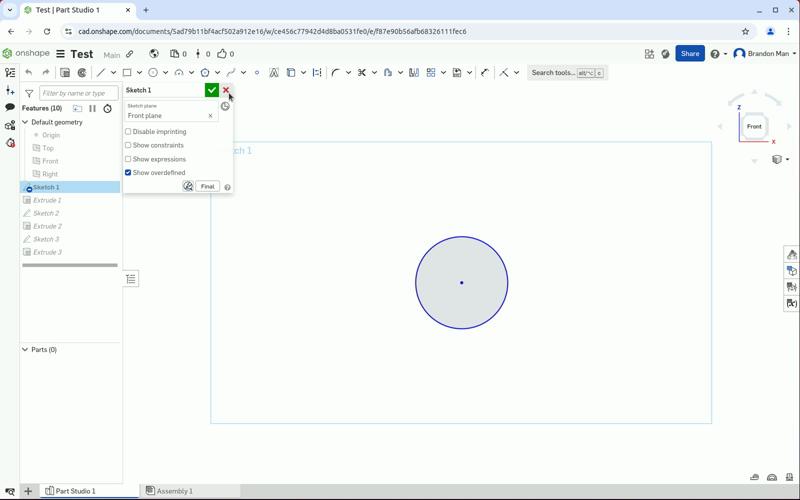
key(shift+s)
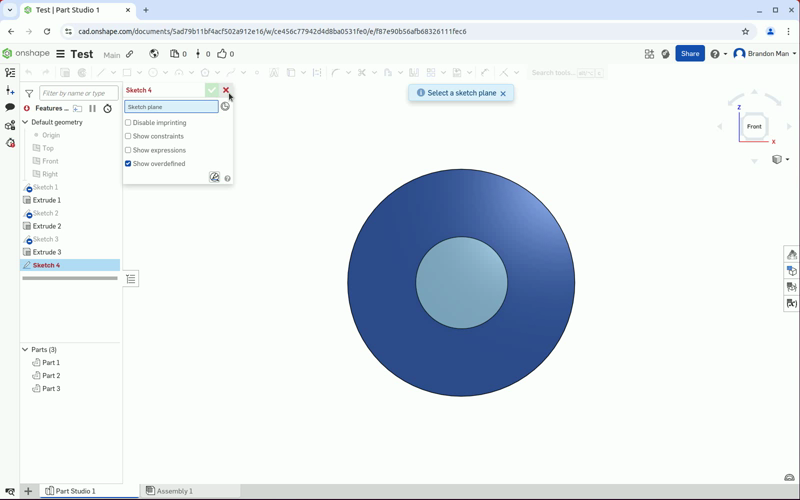
mouse_move(73, 163)
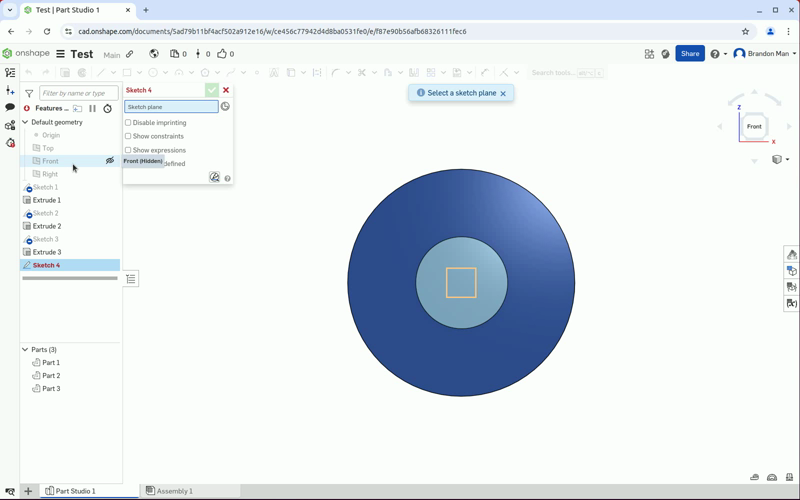
click(73, 163)
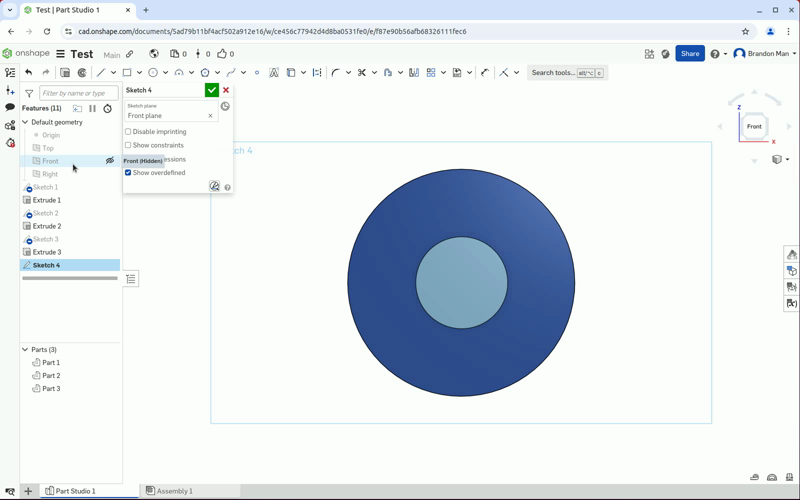
mouse_move(73, 352)
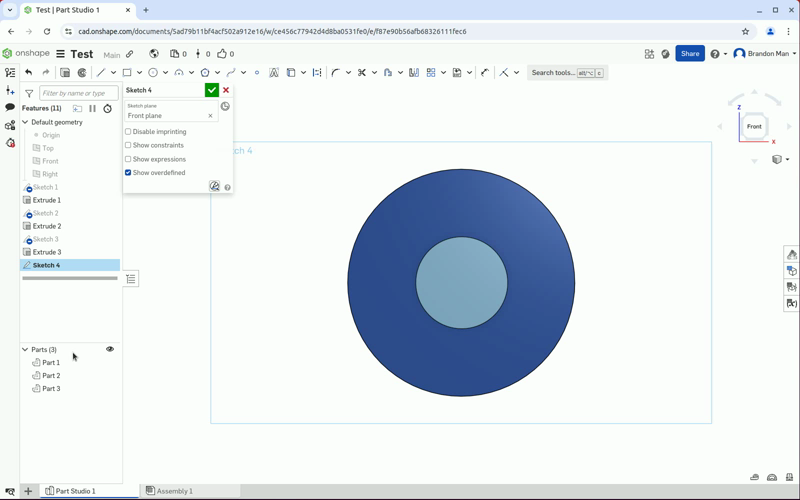
key(y)
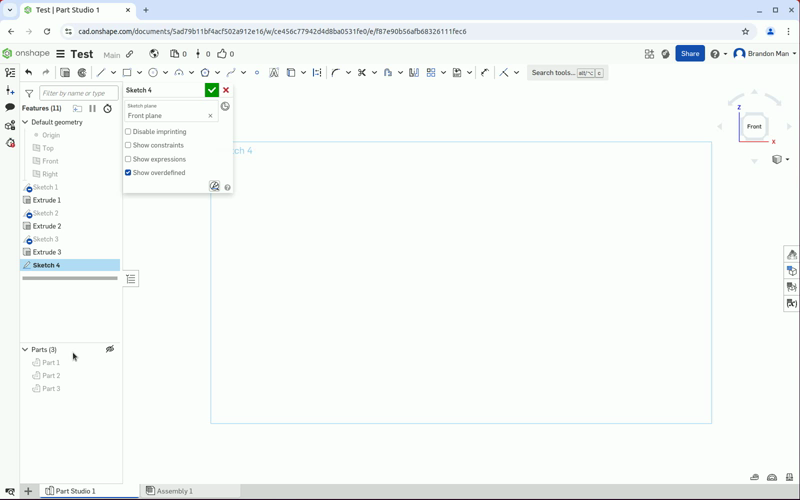
key(c)
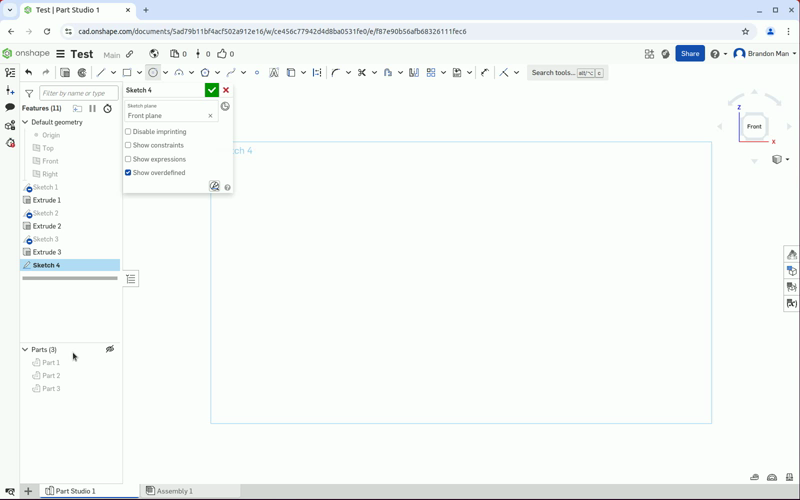
key_down(shift)
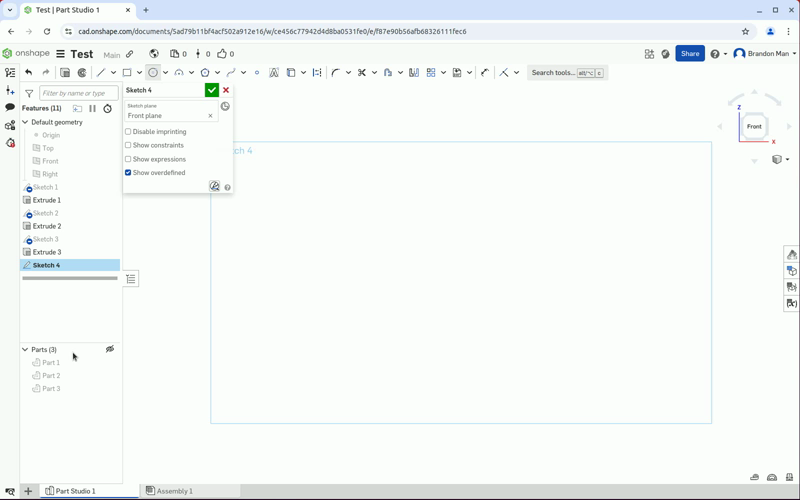
mouse_move(461, 282)
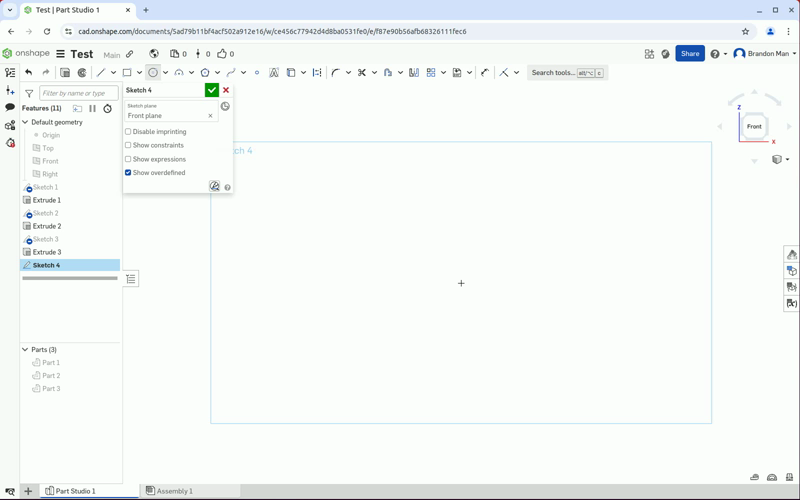
click(461, 282)
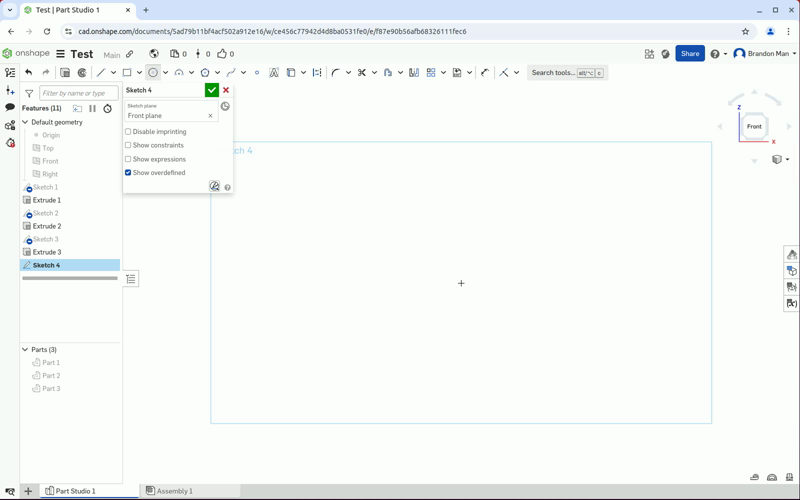
key_up(shift)
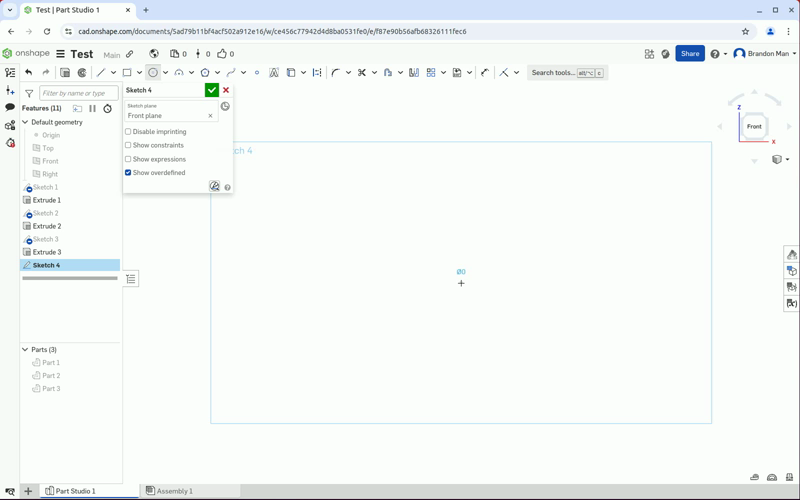
mouse_move(574, 282)
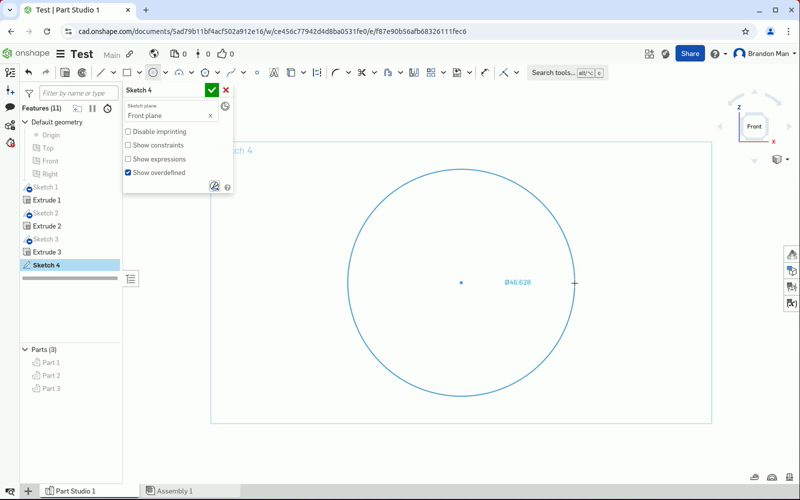
click(574, 282)
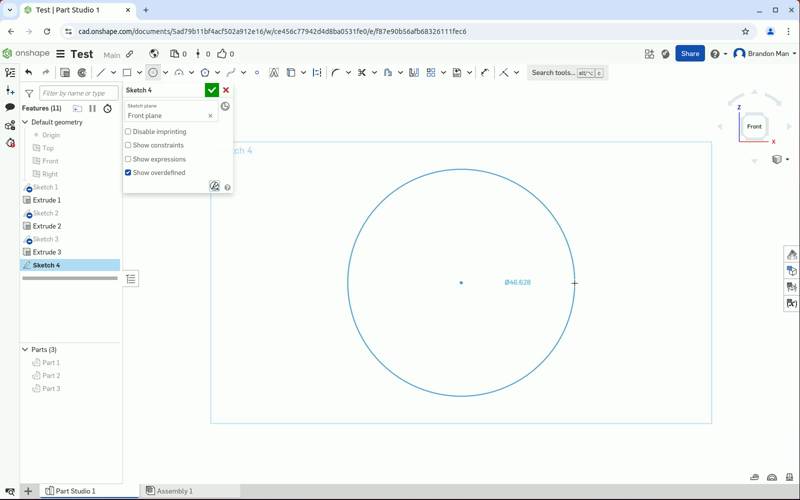
key(esc)
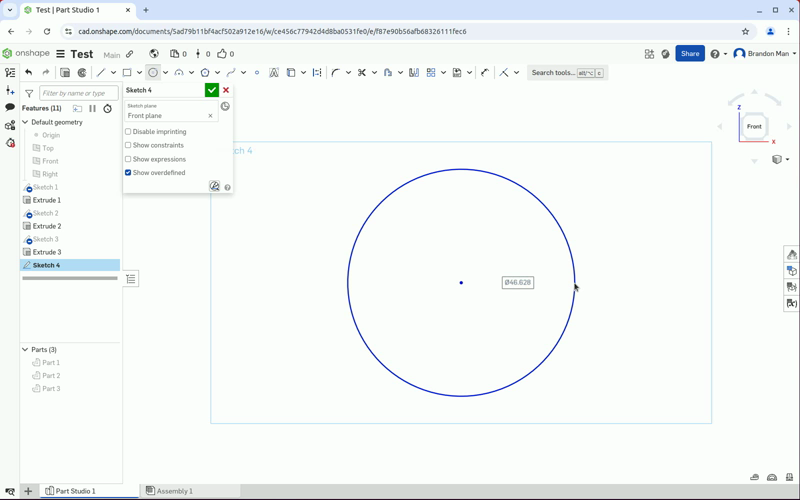
key(c)
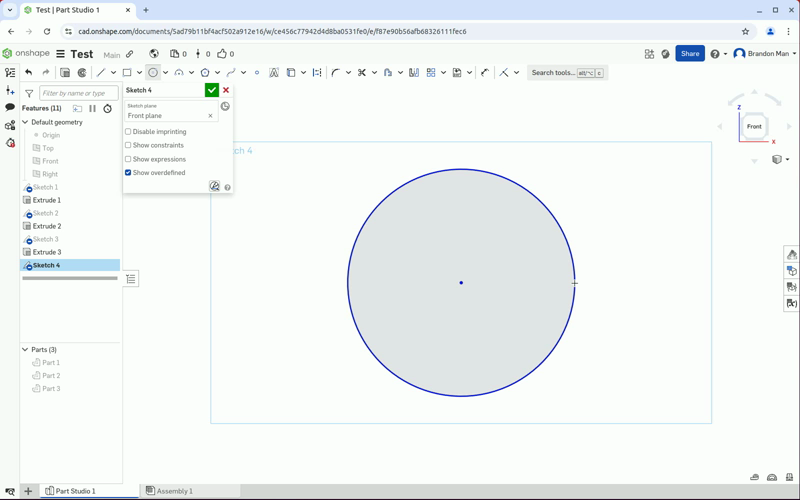
key_down(shift)
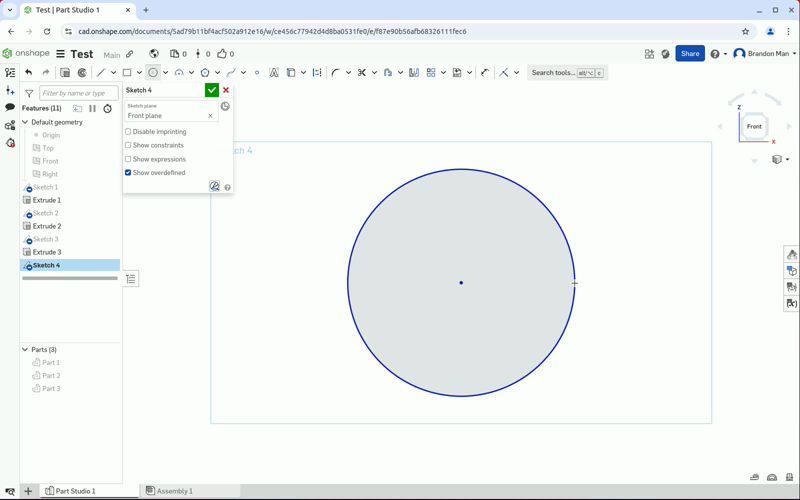
mouse_move(461, 282)
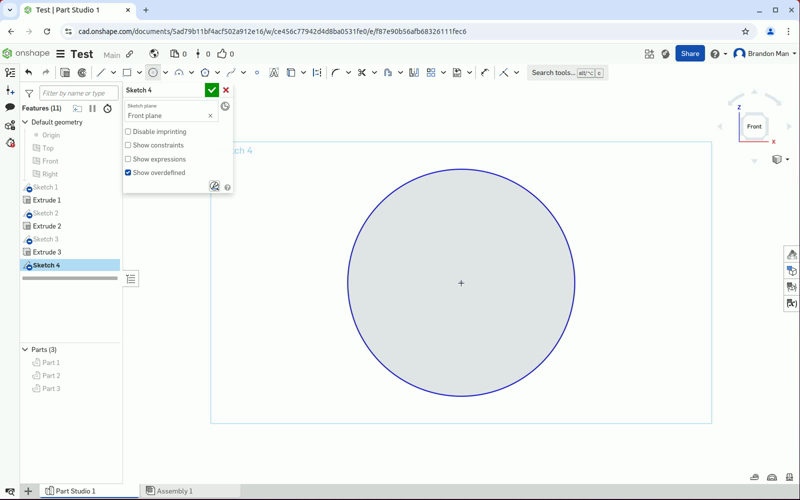
click(461, 282)
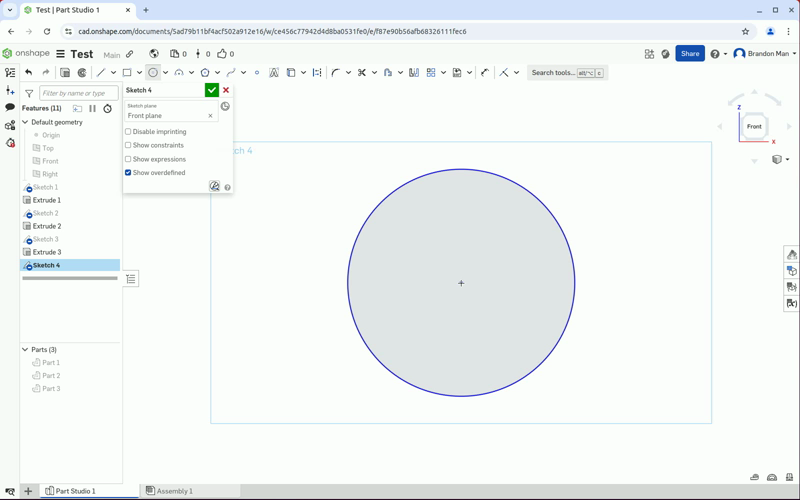
key_up(shift)
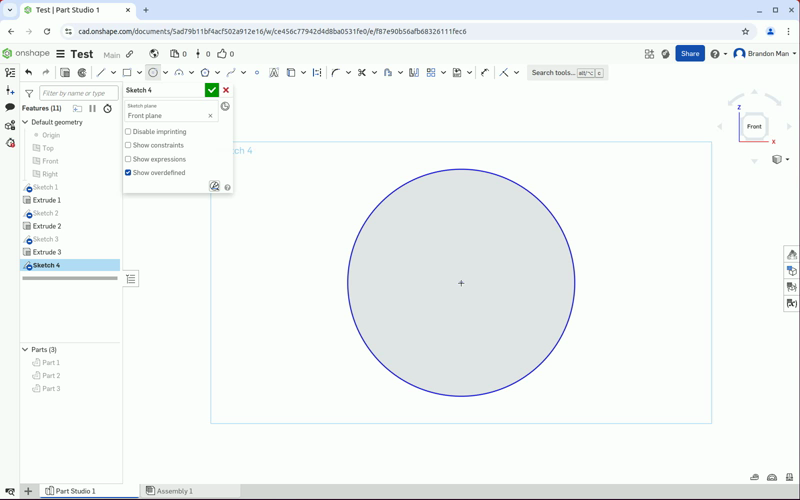
mouse_move(506, 282)
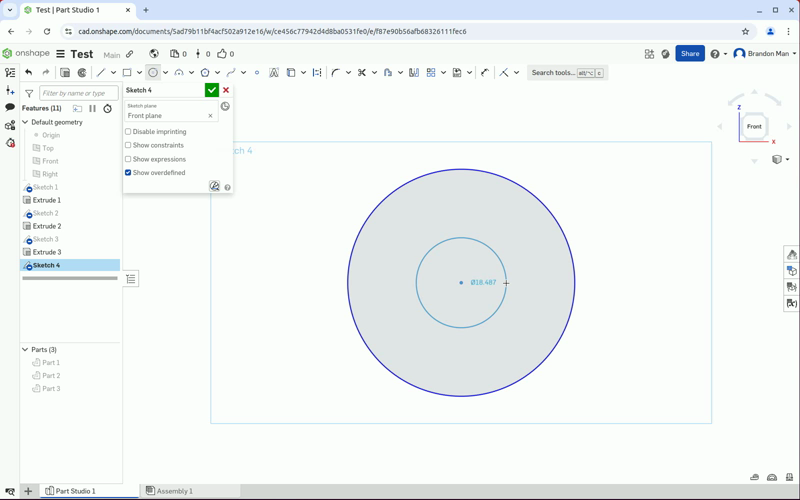
click(506, 282)
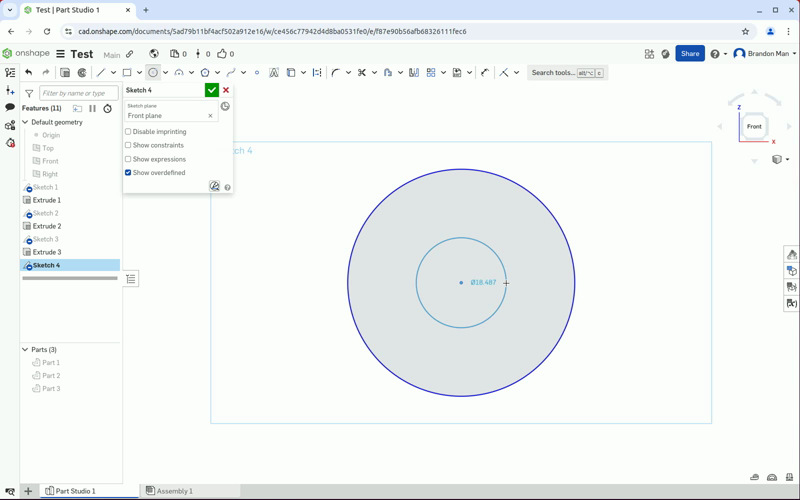
key(esc)
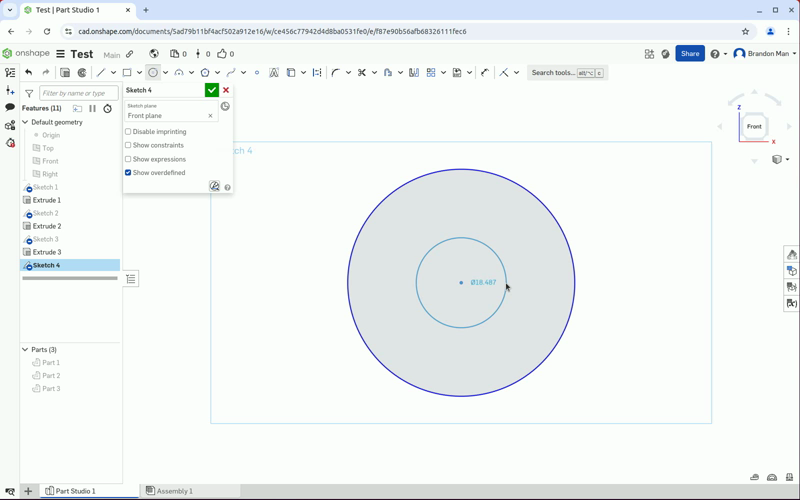
mouse_move(418, 353)
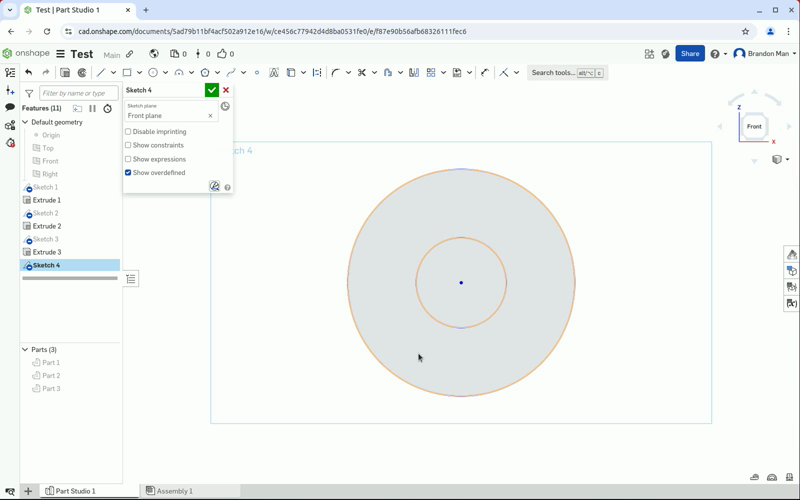
click(418, 353)
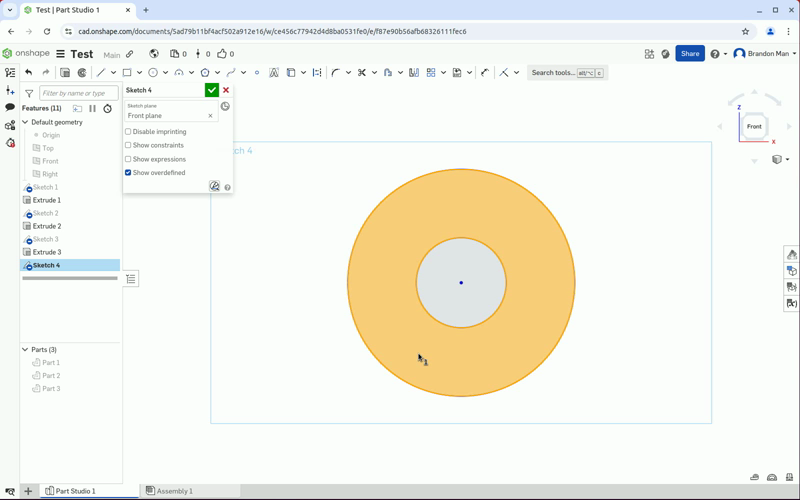
mouse_move(73, 352)
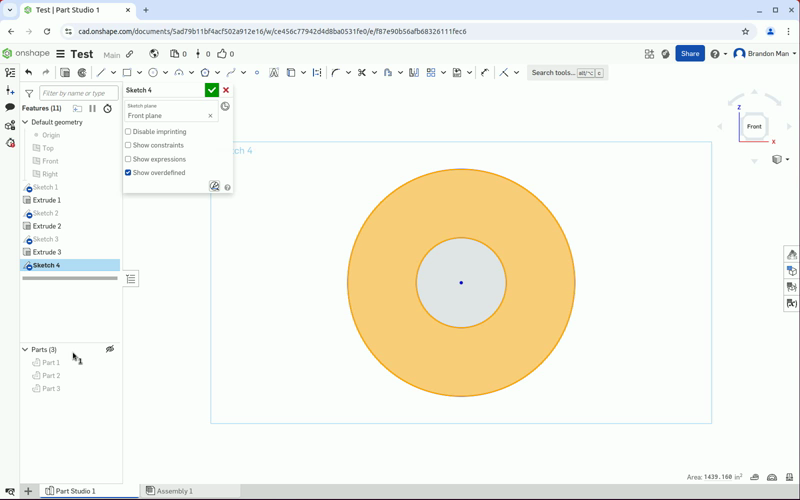
key(shift+y)
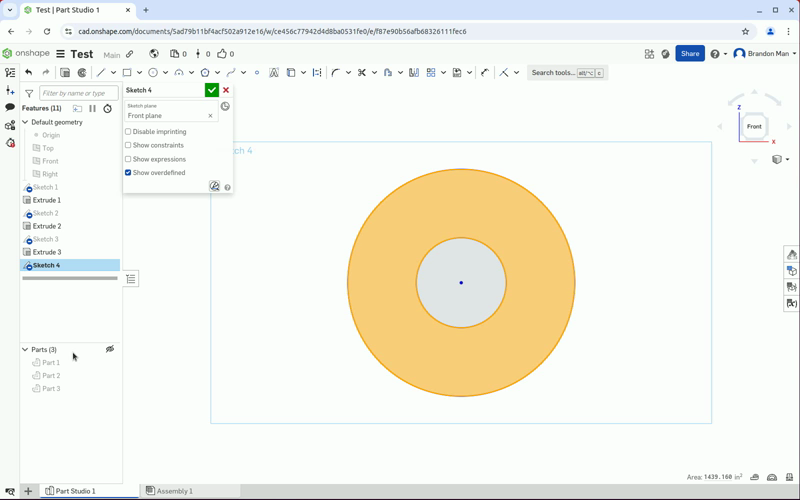
key(shift+e)
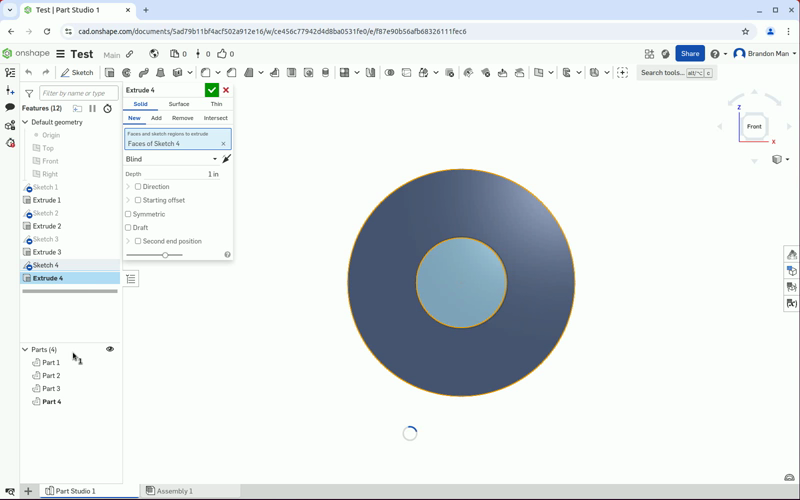
mouse_move(143, 106)
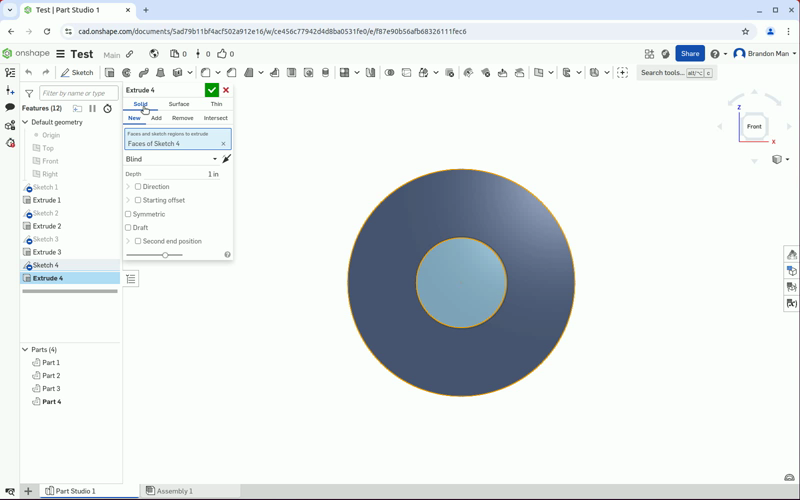
click(143, 106)
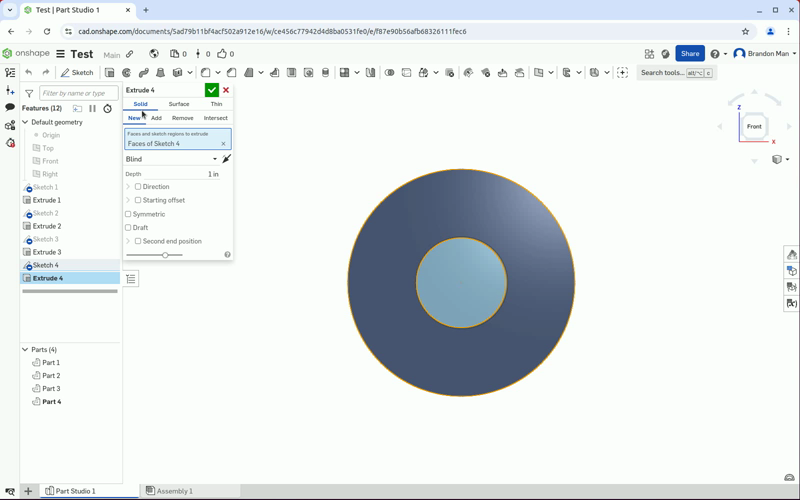
mouse_move(137, 120)
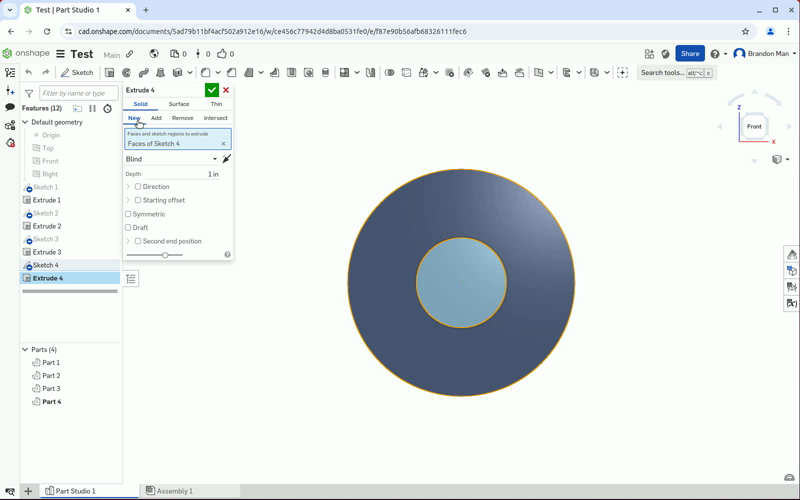
click(137, 120)
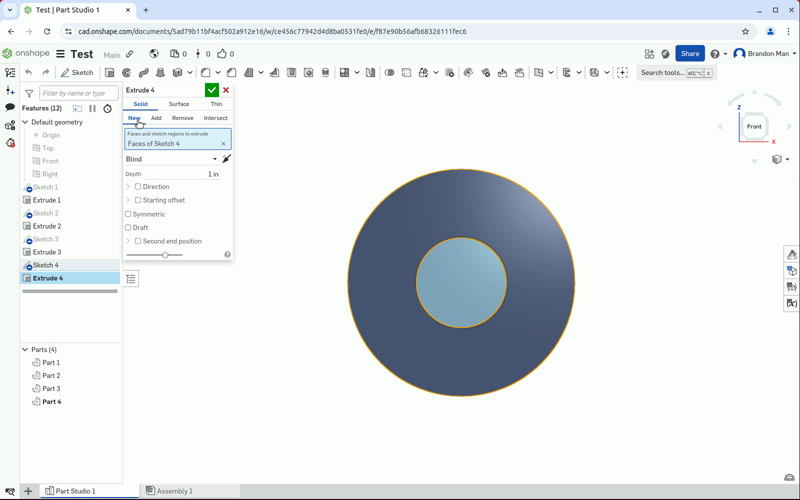
key(tab, 4)
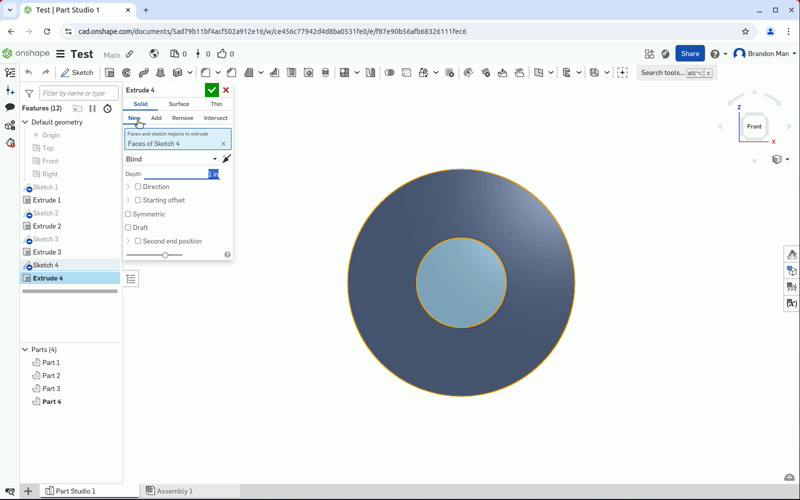
text(-4.574)
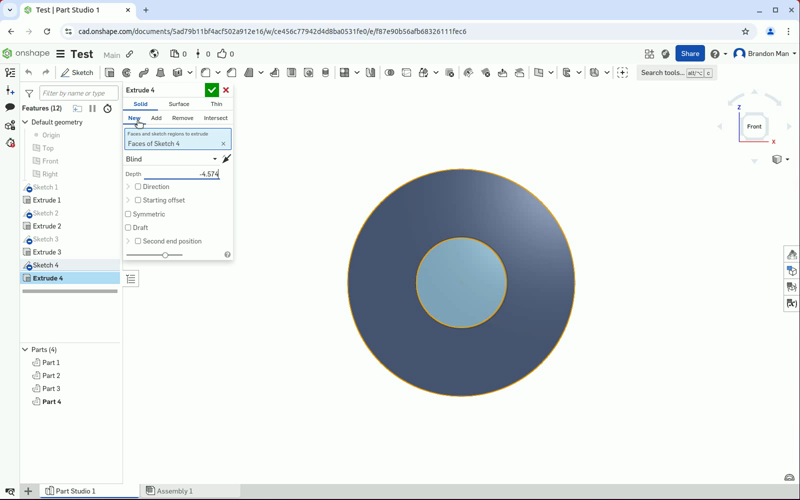
key(enter)
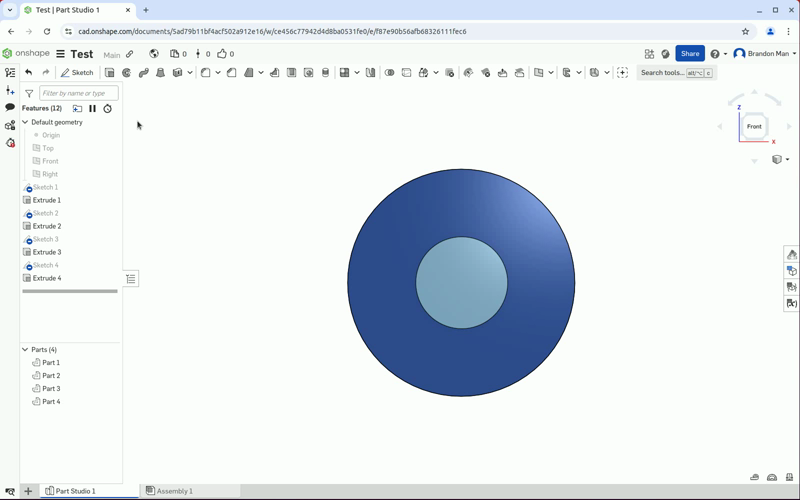
key(shift+h)
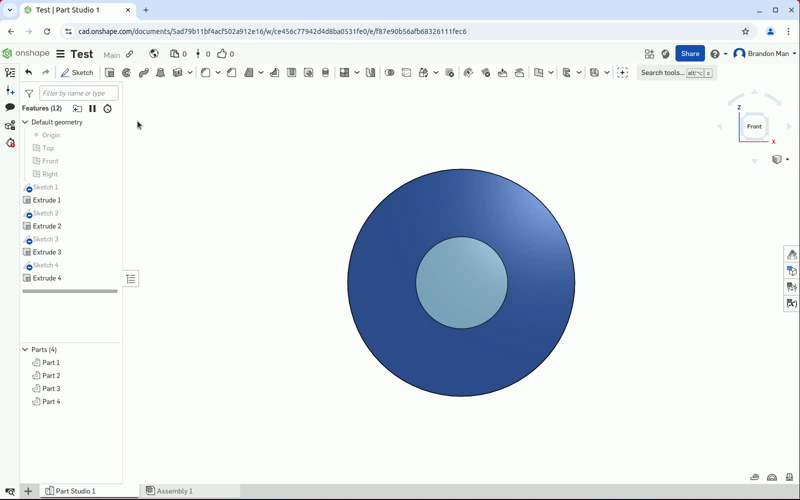
key(shift+h)
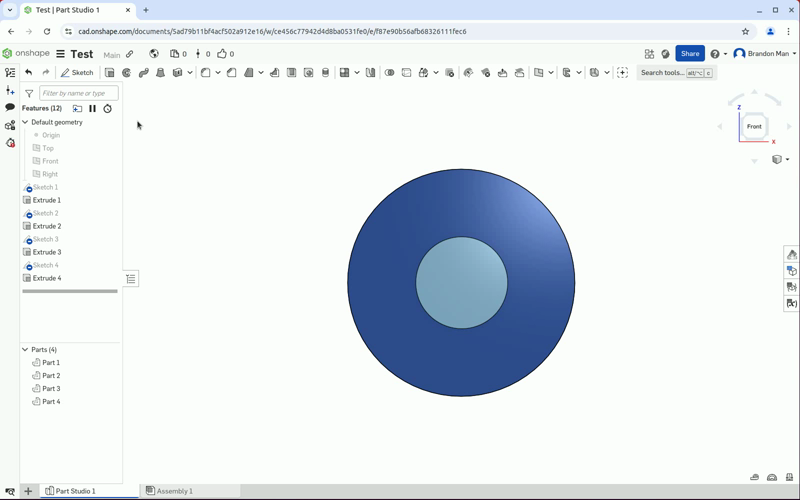
key(shift+7)
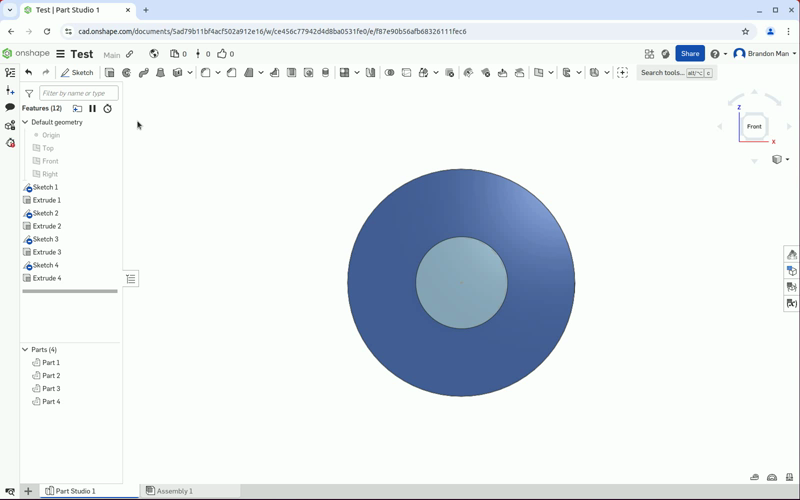
key(left, 2)
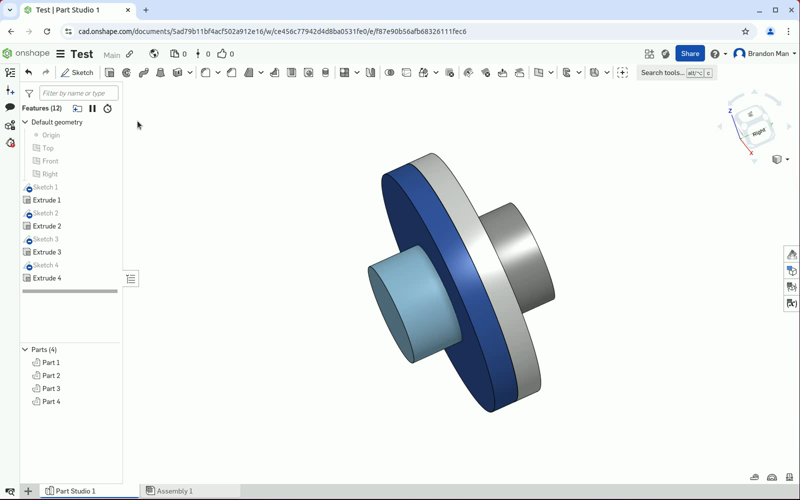
key(down, 2)
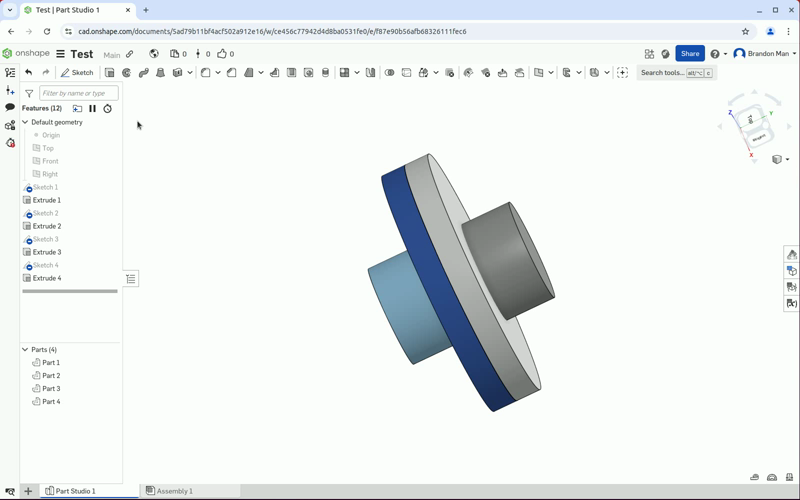
key(up, 2)
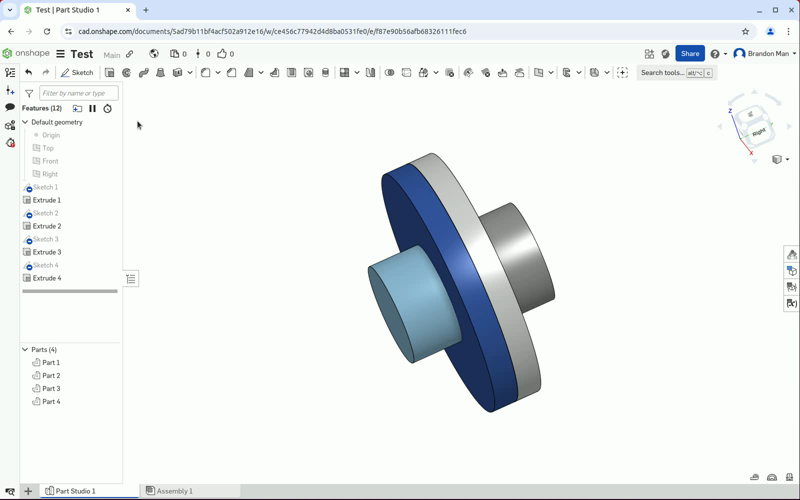
key(right, 2)
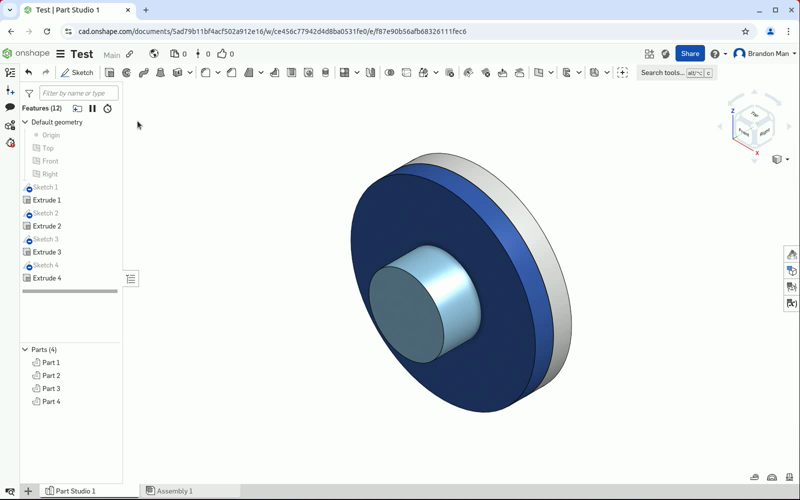
mouse_move(73, 189)
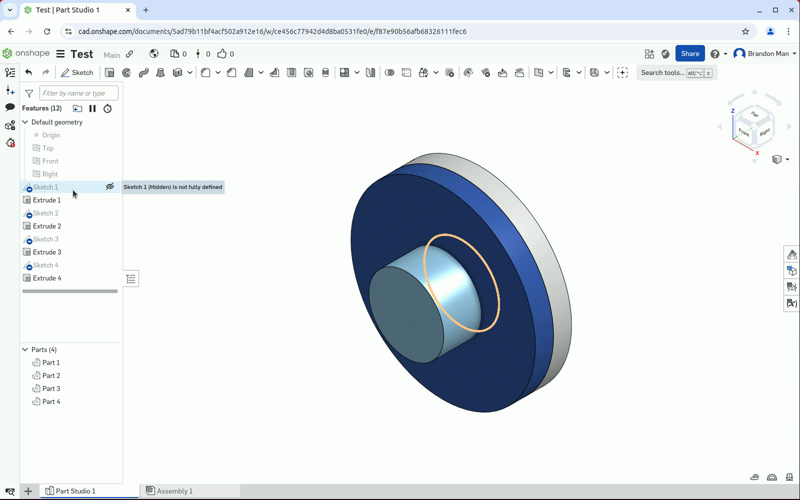
click(73, 189)